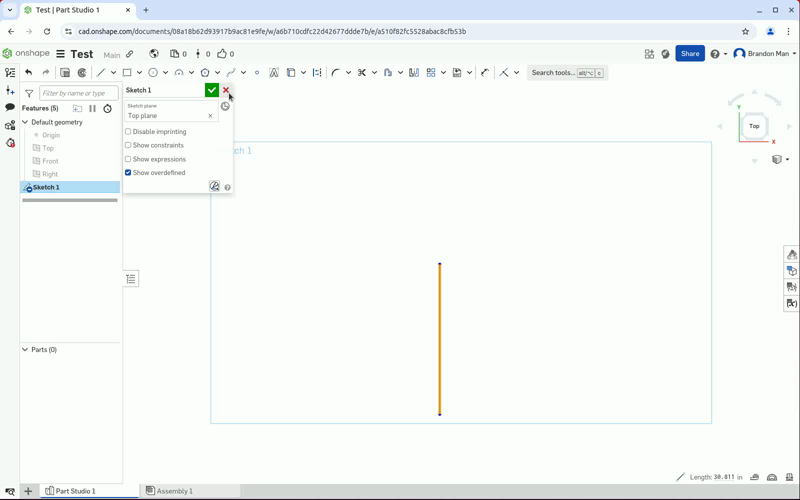
key(shift+h)
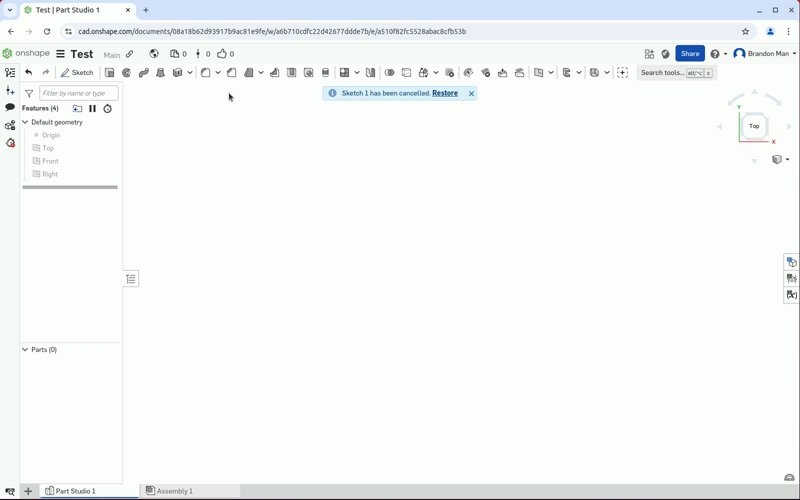
mouse_move(73, 352)
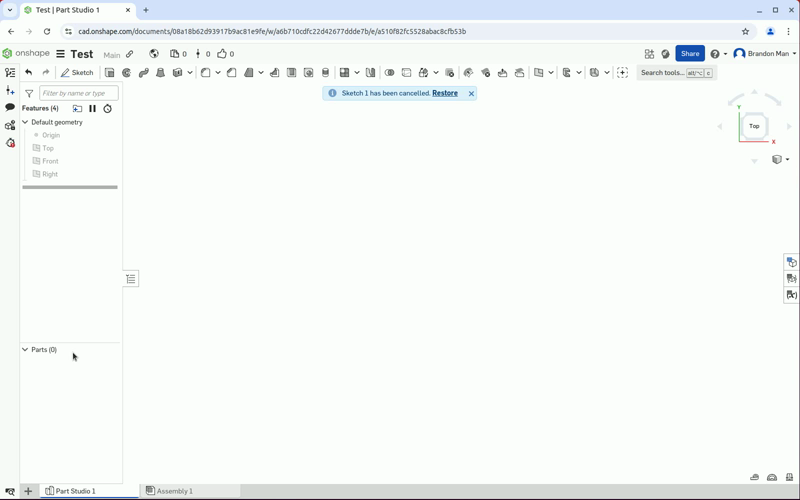
key(y)
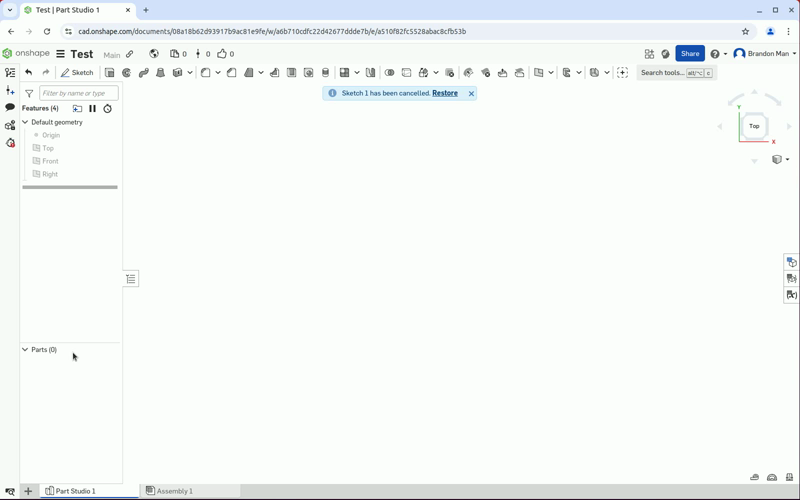
key(shift+p)
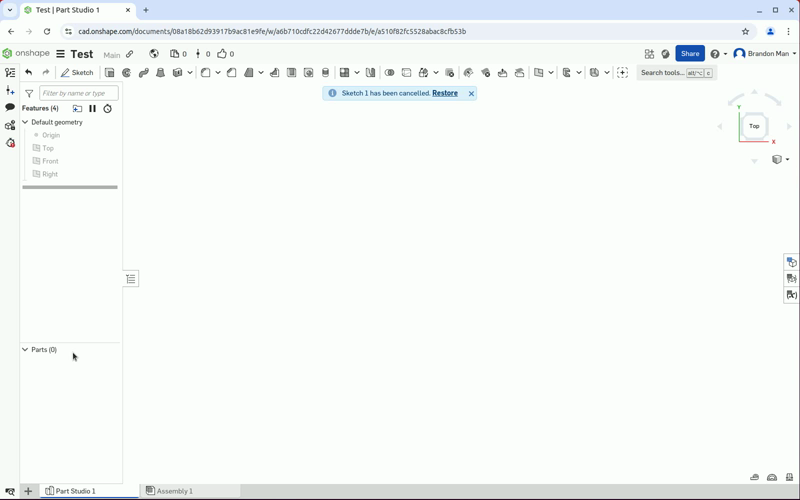
key(space)
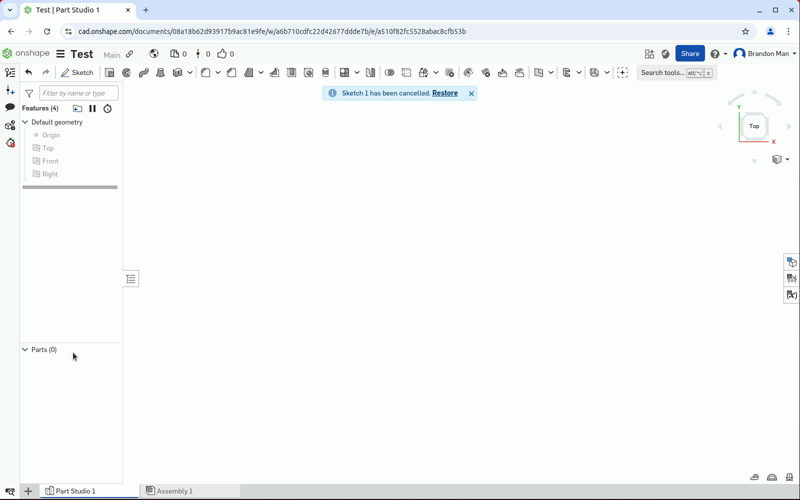
key_down(shift)
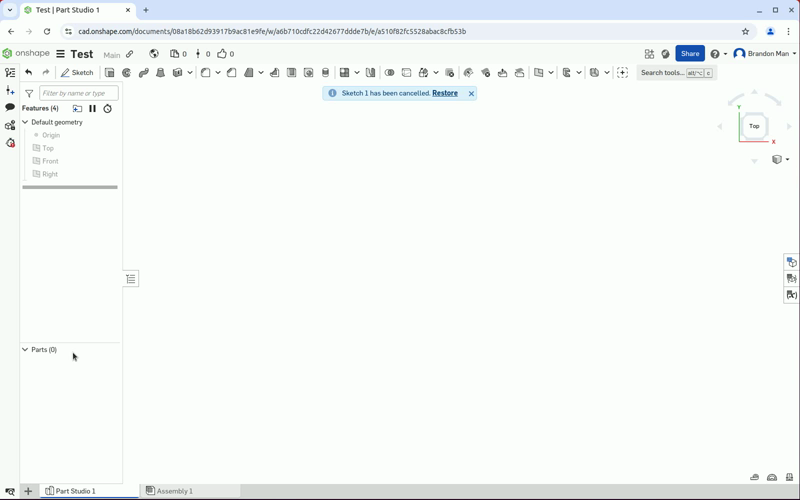
key(up)
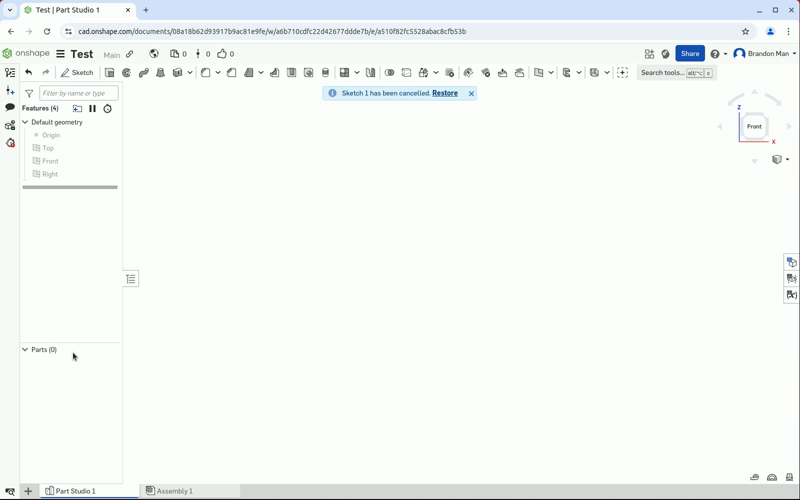
key_up(shift)
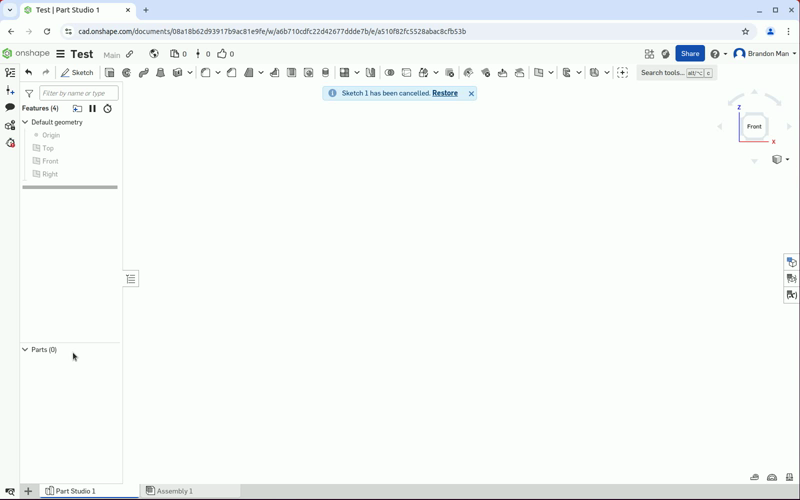
mouse_move(73, 352)
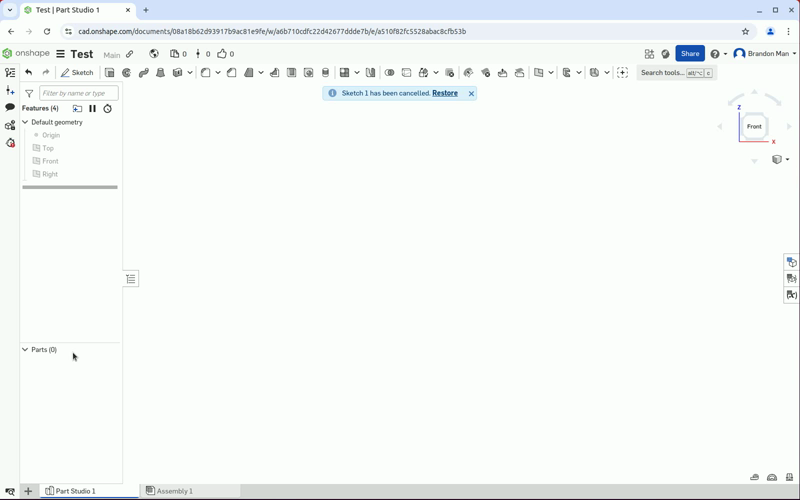
key(shift+y)
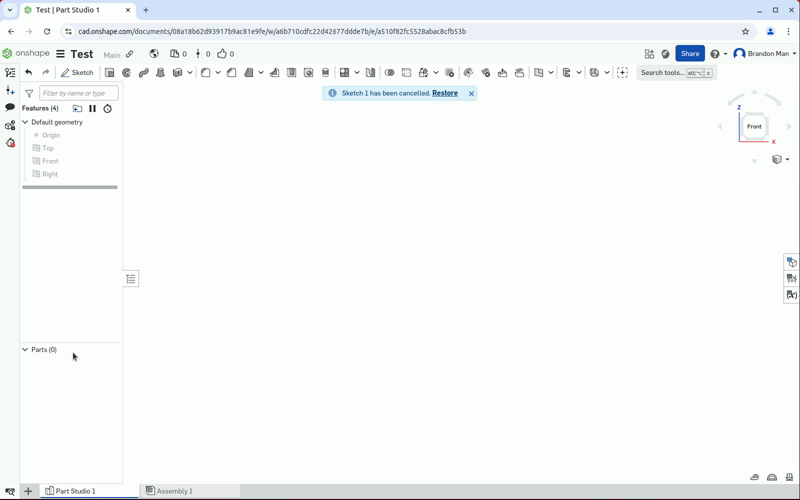
key(shift+s)
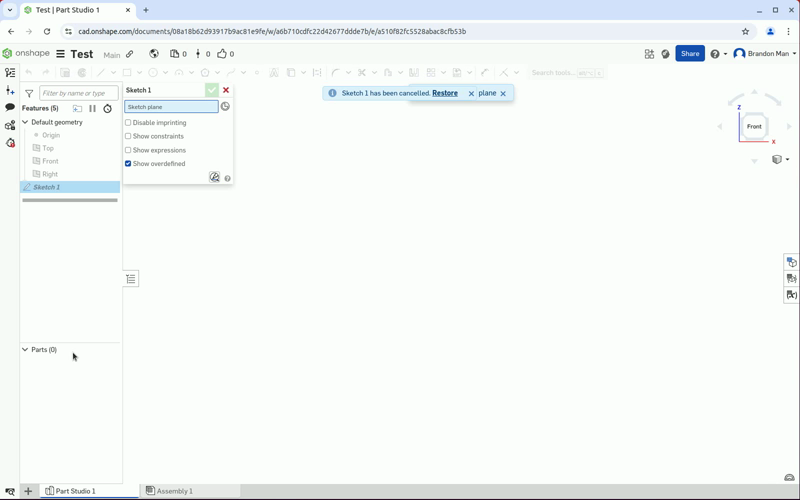
mouse_move(73, 163)
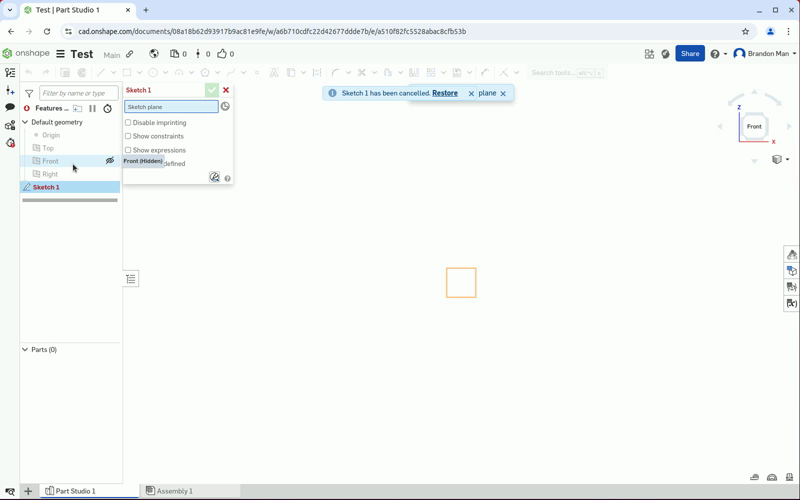
click(73, 163)
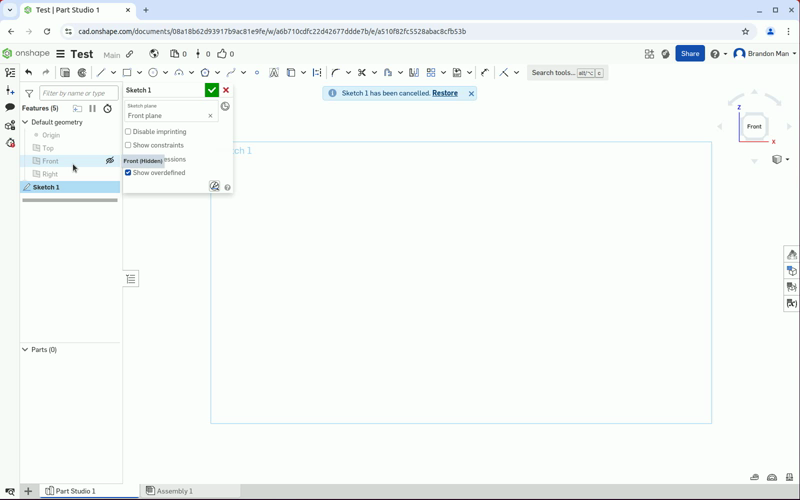
mouse_move(73, 352)
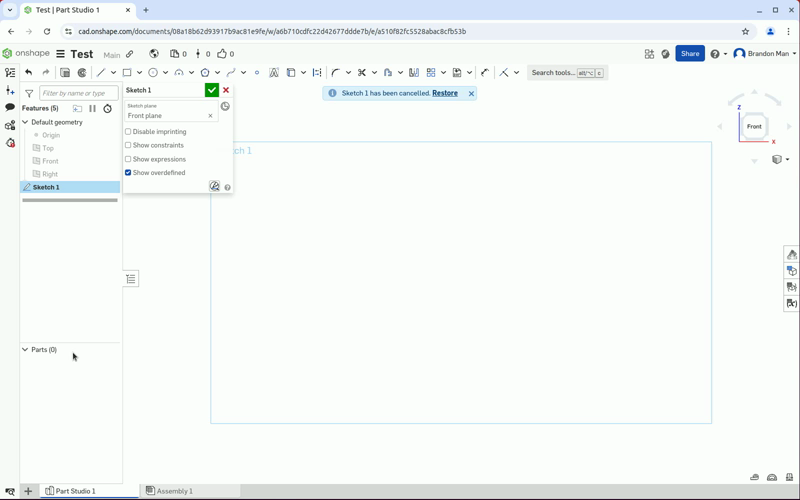
key(y)
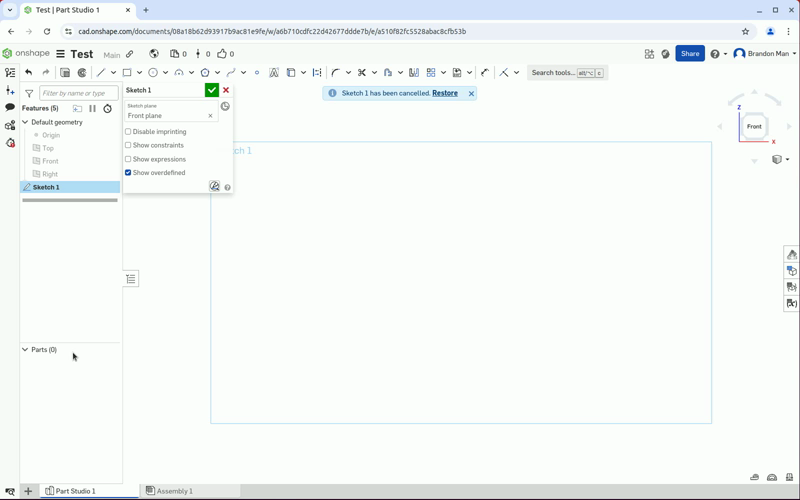
key(l)
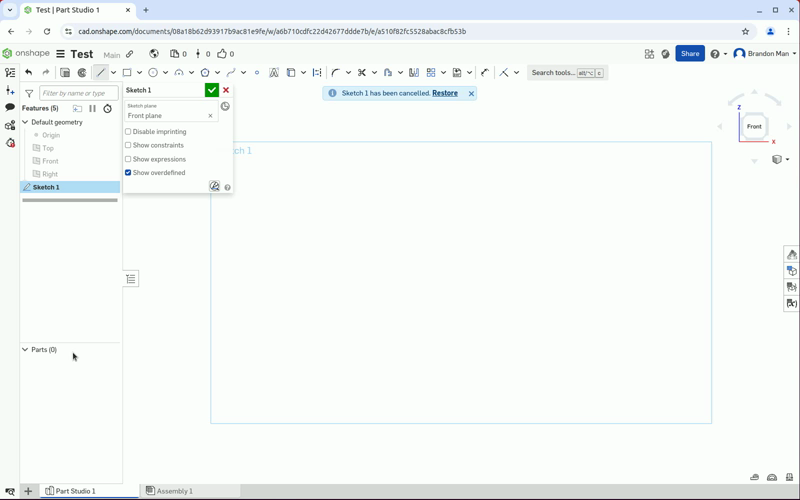
key_down(shift)
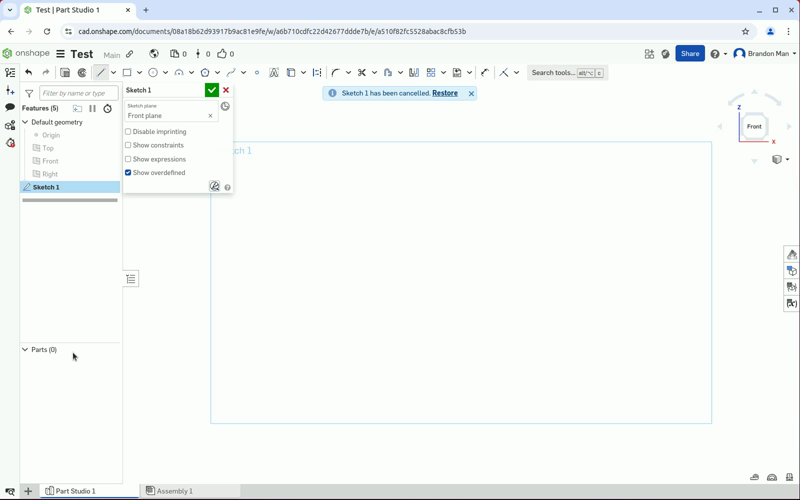
mouse_move(460, 282)
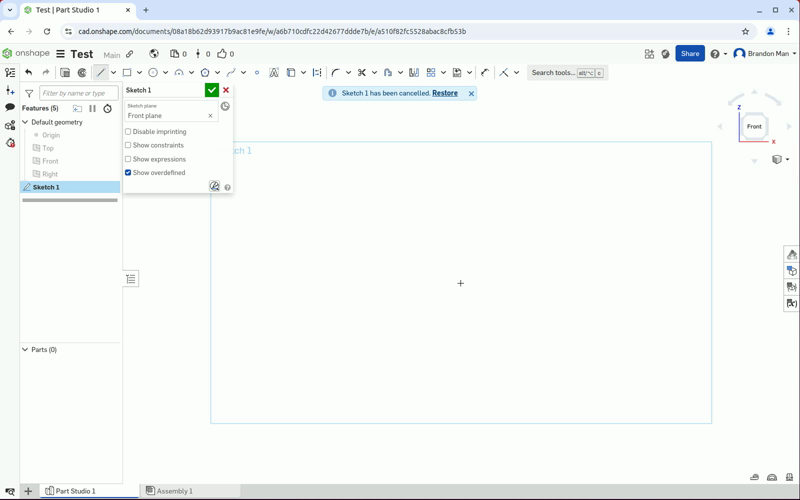
click(460, 282)
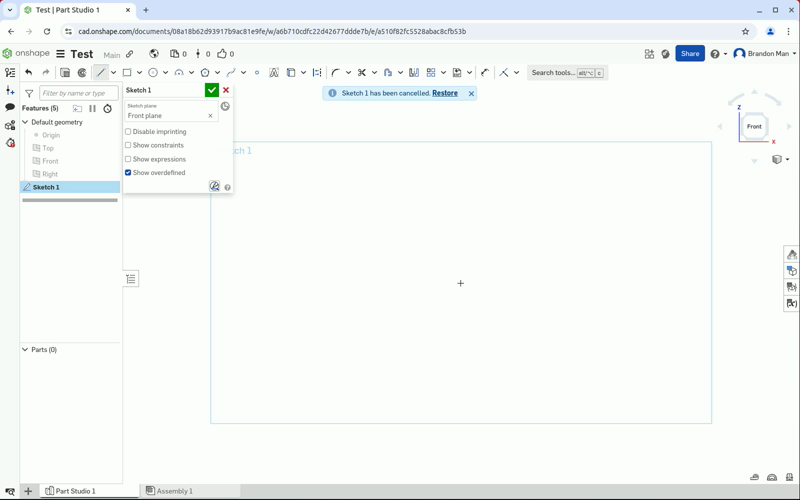
key_up(shift)
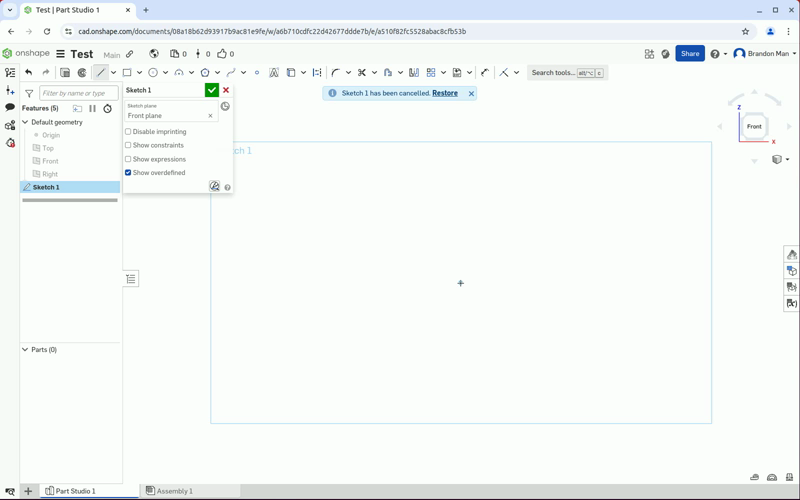
key_down(shift)
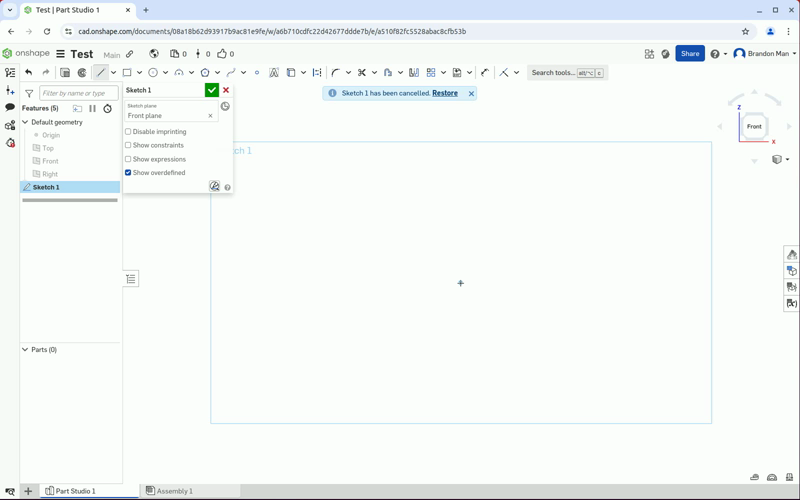
mouse_move(573, 282)
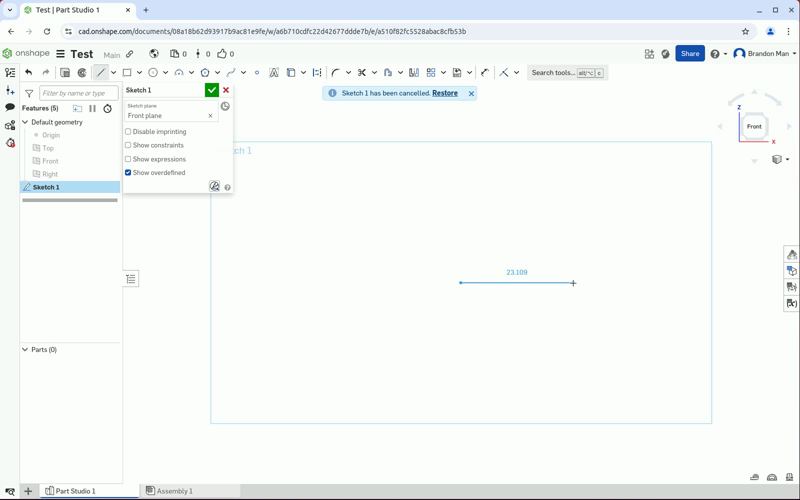
click(573, 282)
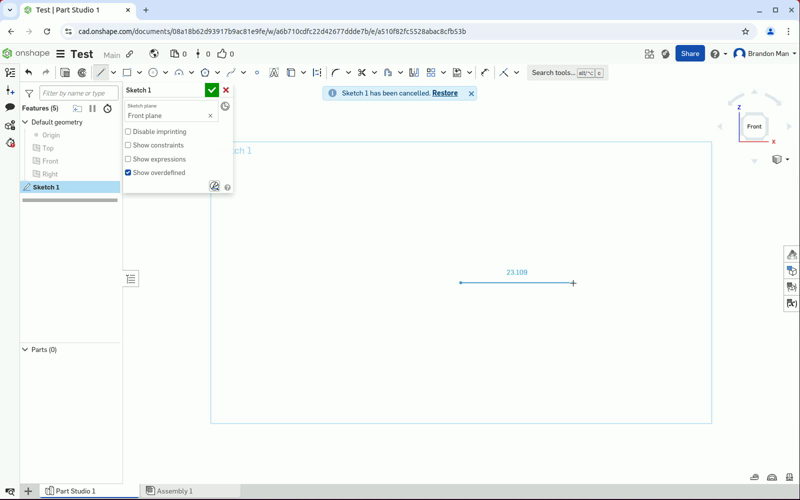
key_up(shift)
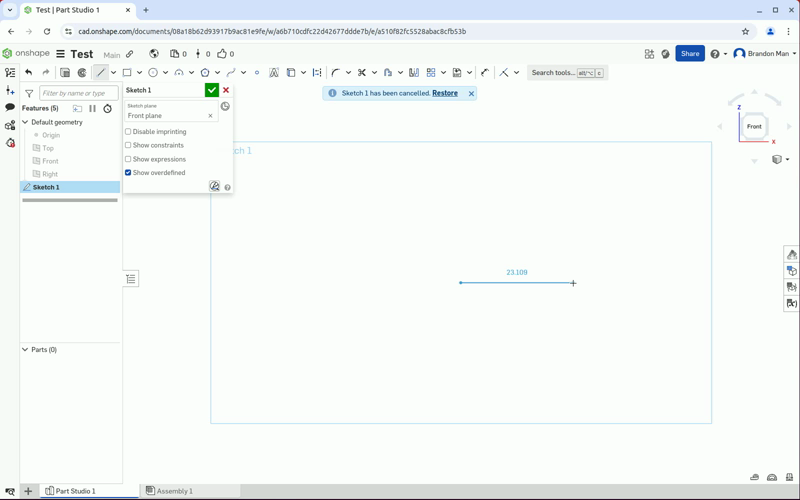
key_down(shift)
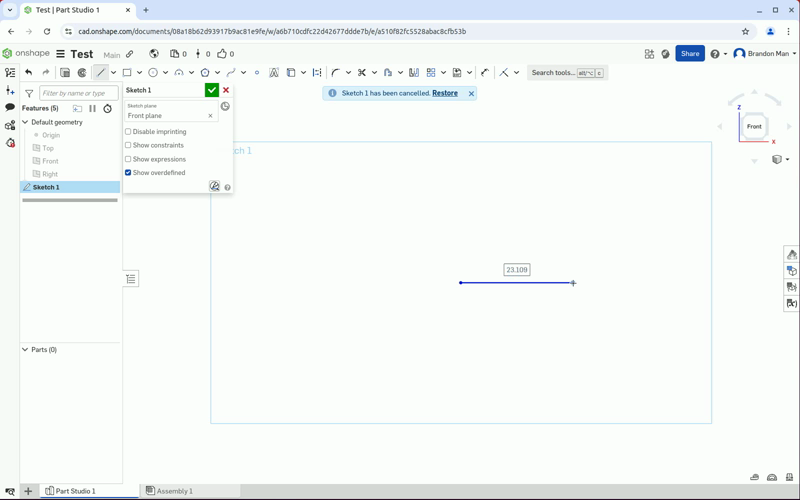
mouse_move(589, 282)
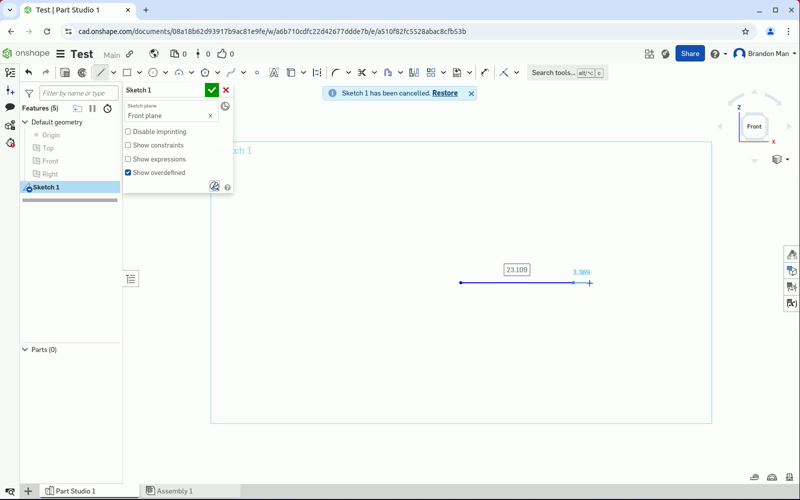
mouse_move(573, 235)
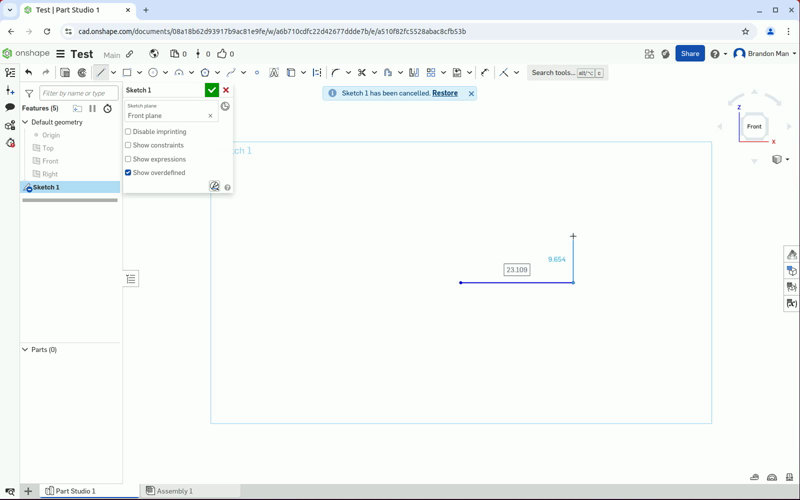
click(573, 235)
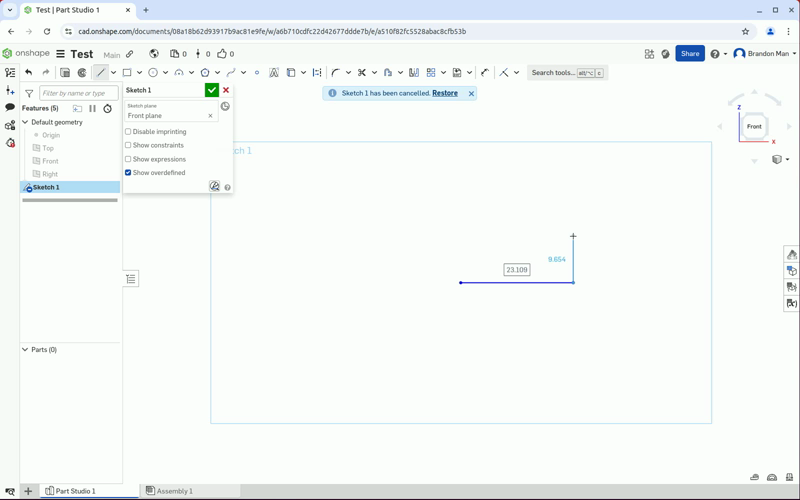
key_up(shift)
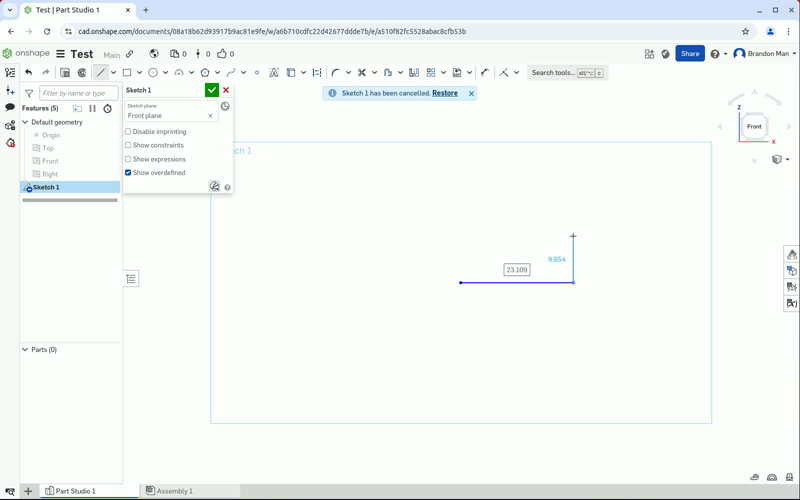
key_down(shift)
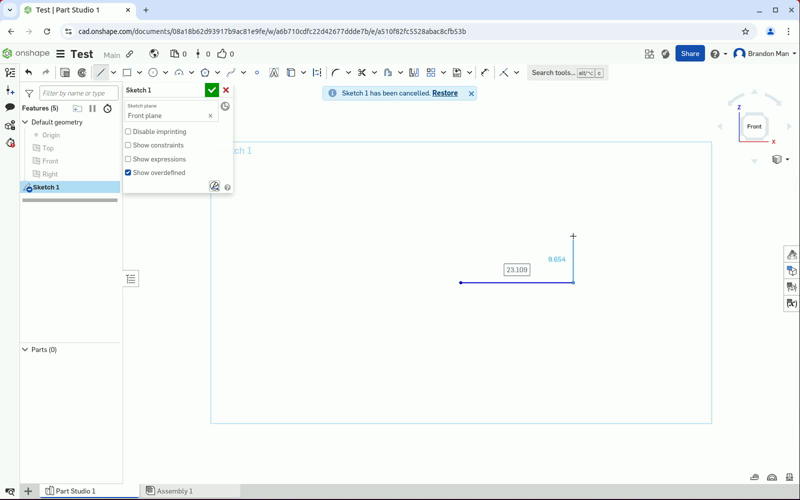
mouse_move(460, 235)
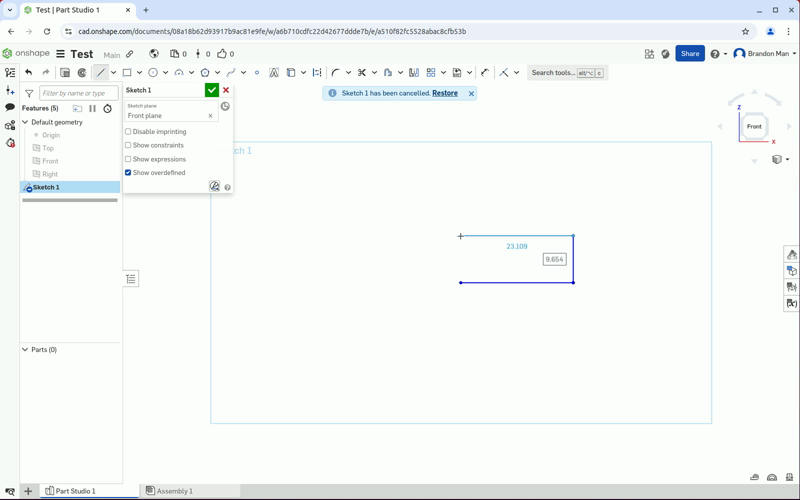
click(460, 235)
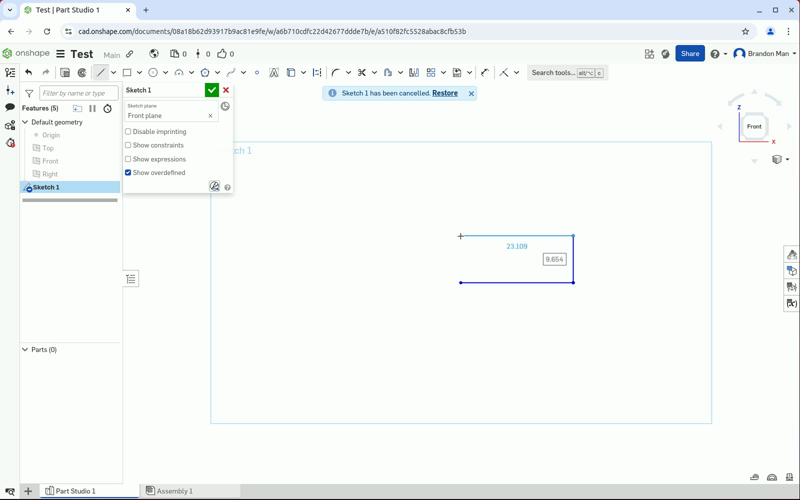
key_up(shift)
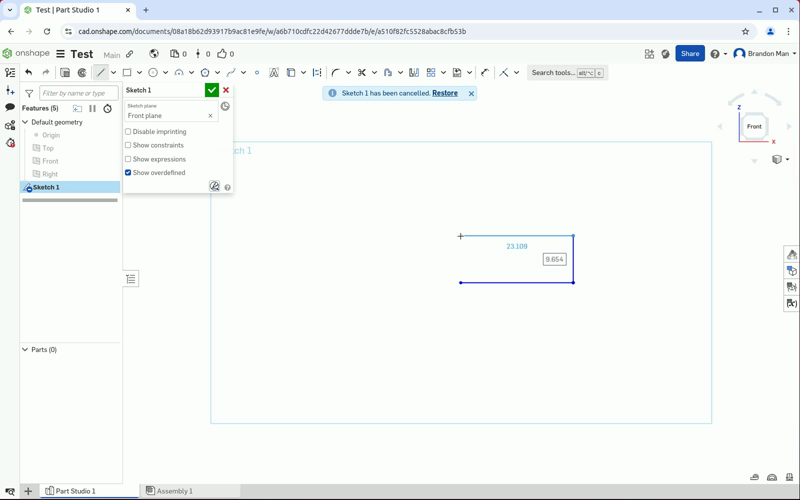
mouse_move(490, 235)
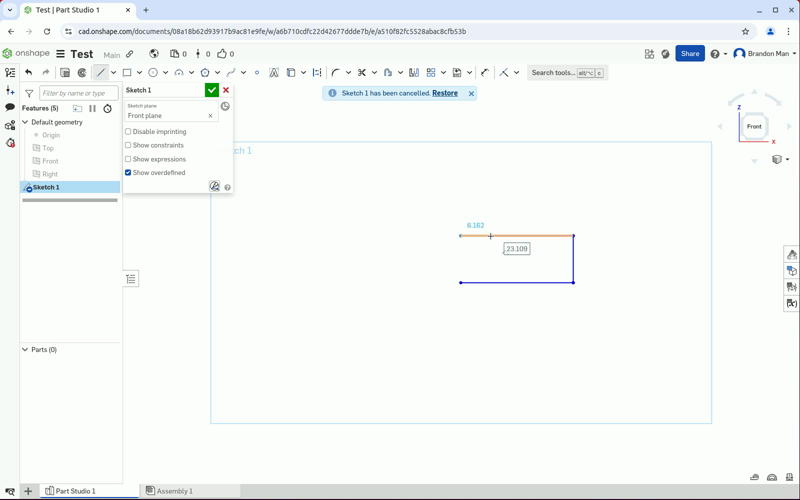
key_down(shift)
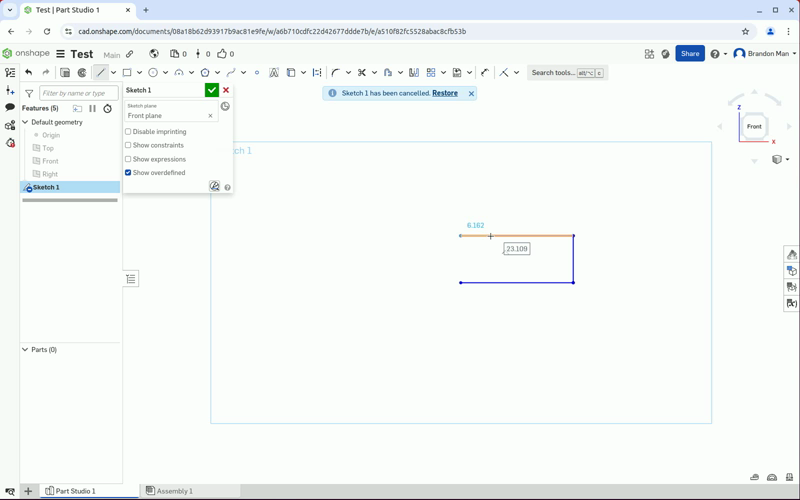
mouse_move(460, 282)
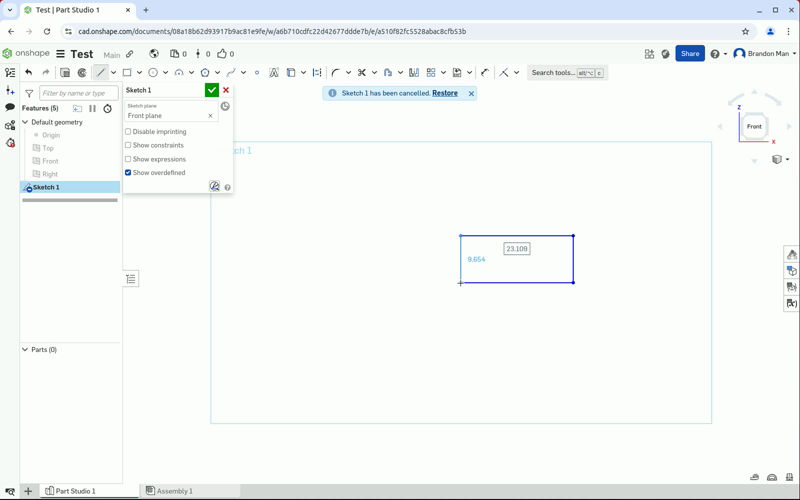
key_up(shift)
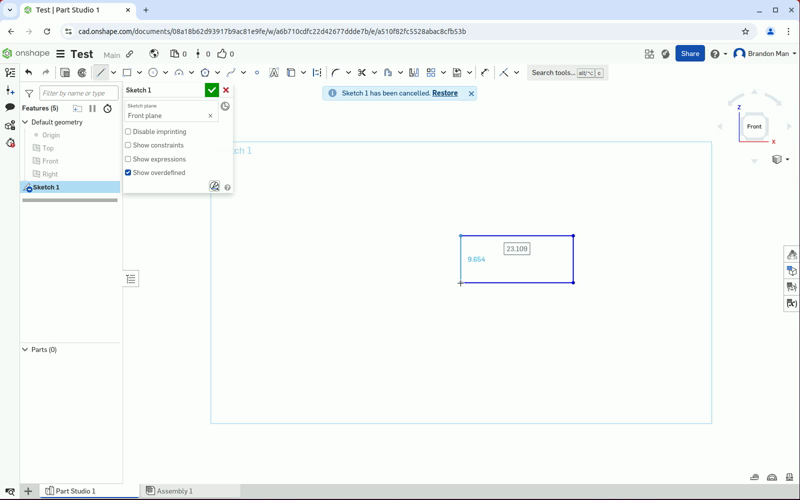
click(460, 282)
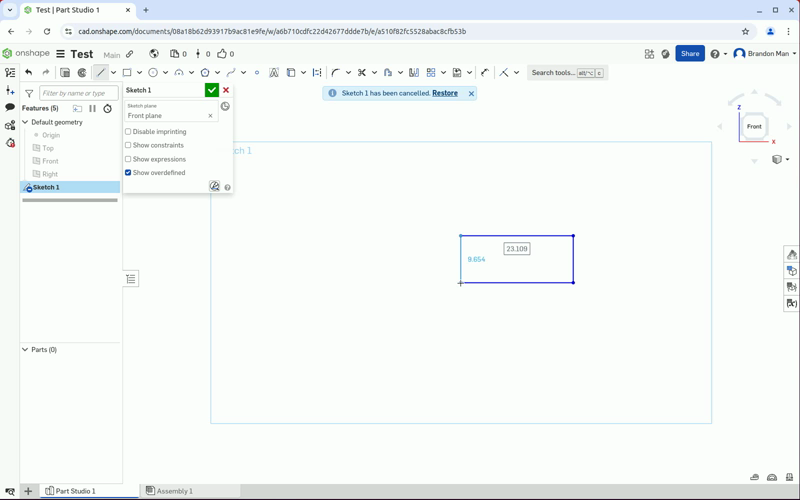
key(esc)
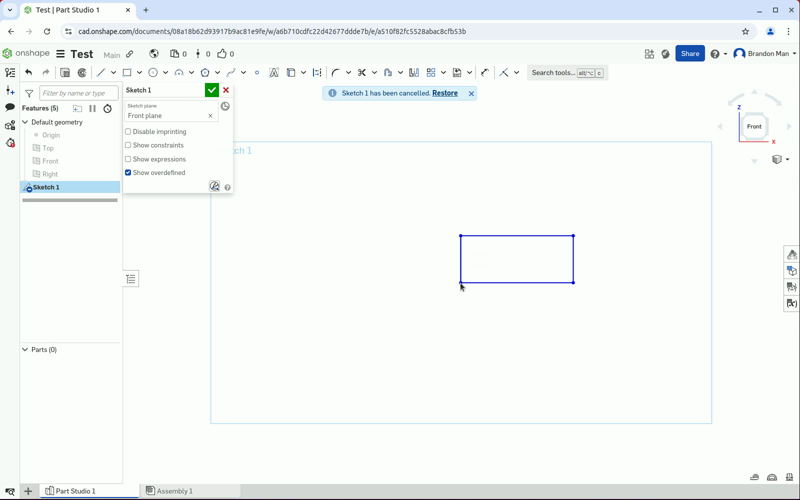
mouse_move(552, 278)
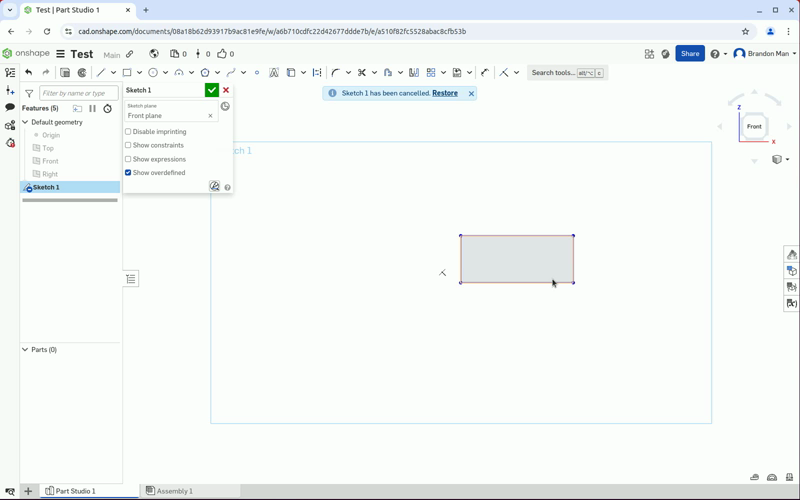
click(552, 278)
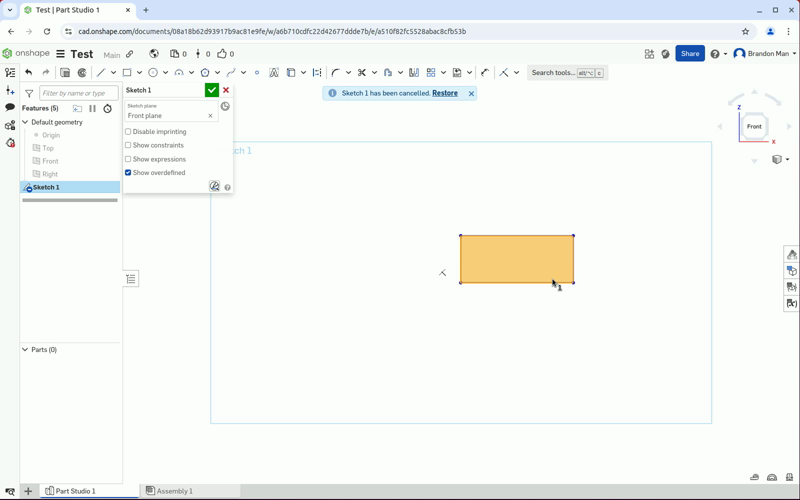
mouse_move(73, 352)
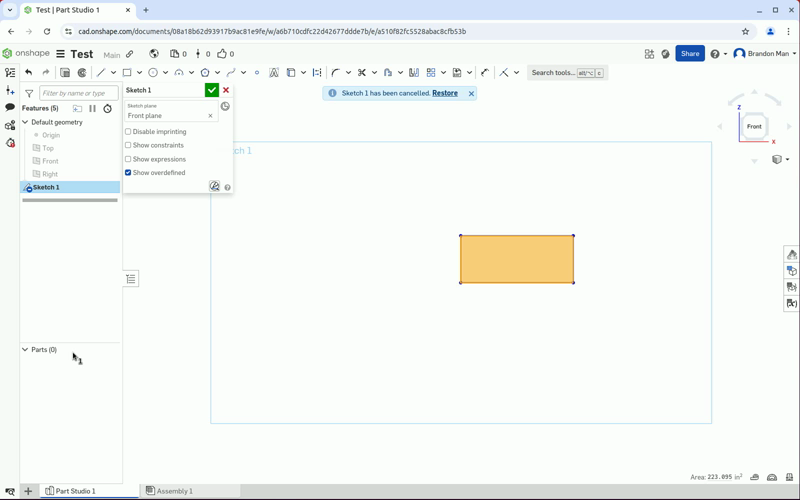
key(shift+y)
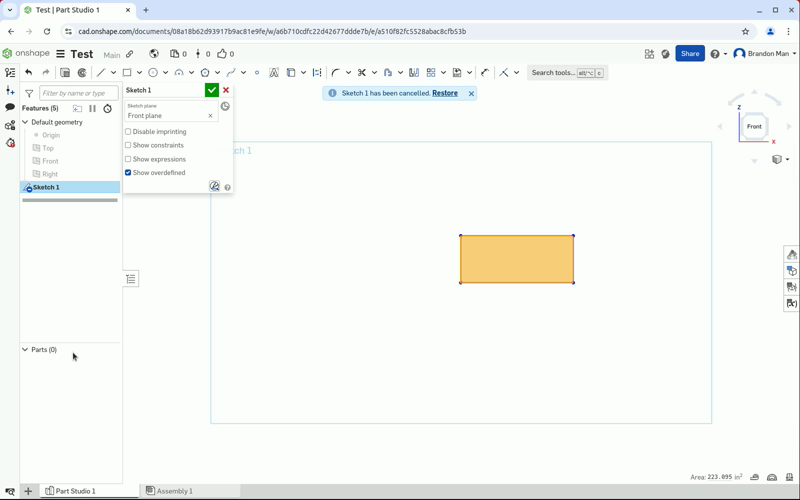
key(shift+e)
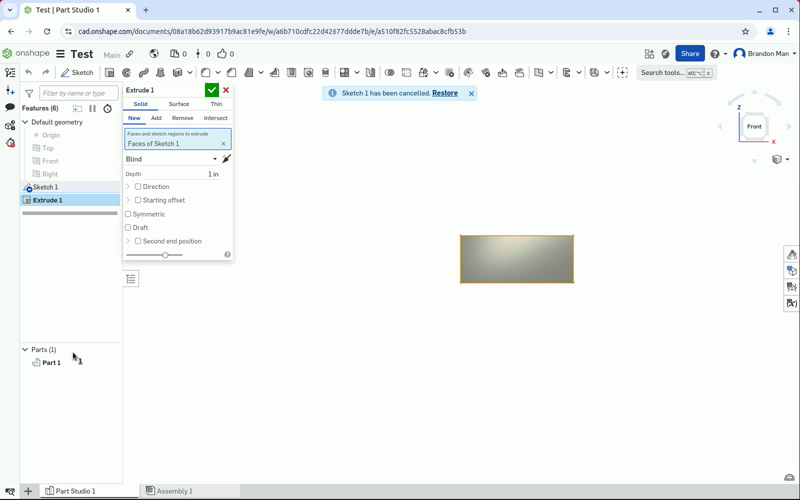
mouse_move(143, 106)
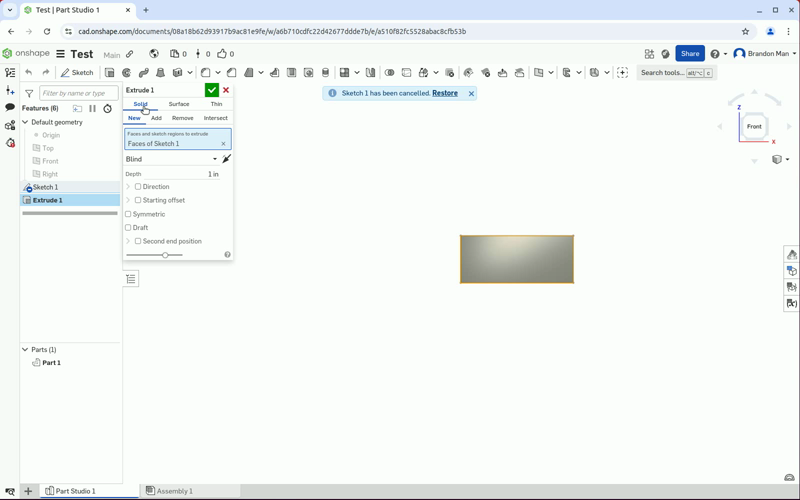
click(143, 106)
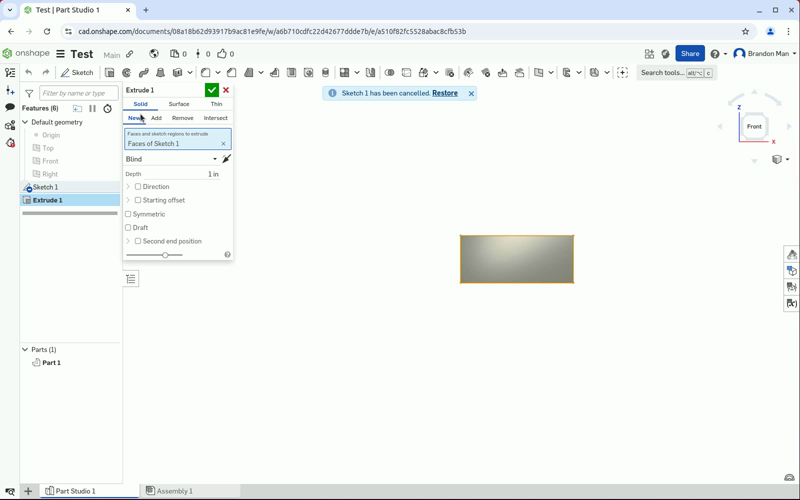
mouse_move(137, 120)
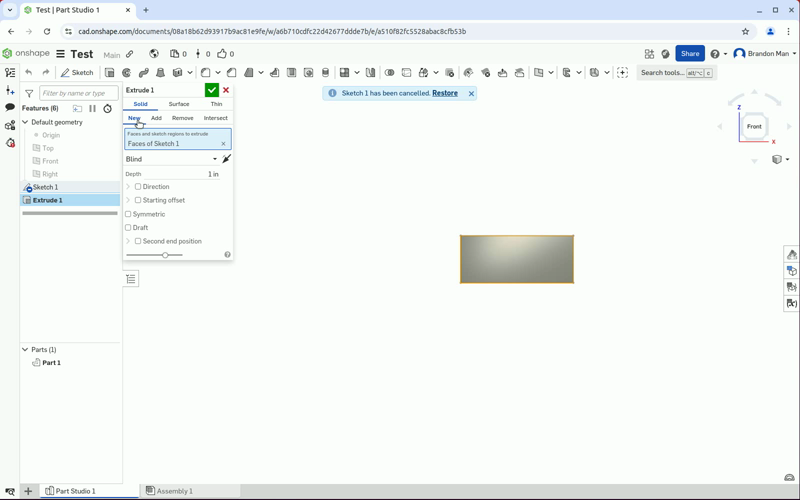
click(137, 120)
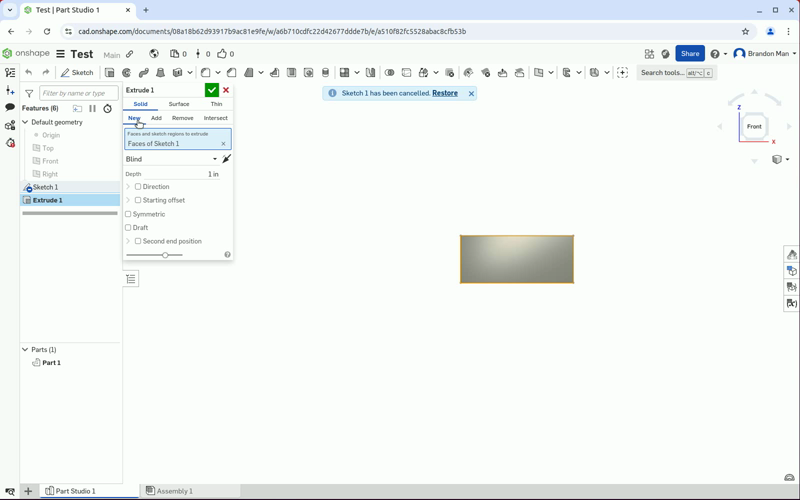
key(tab, 4)
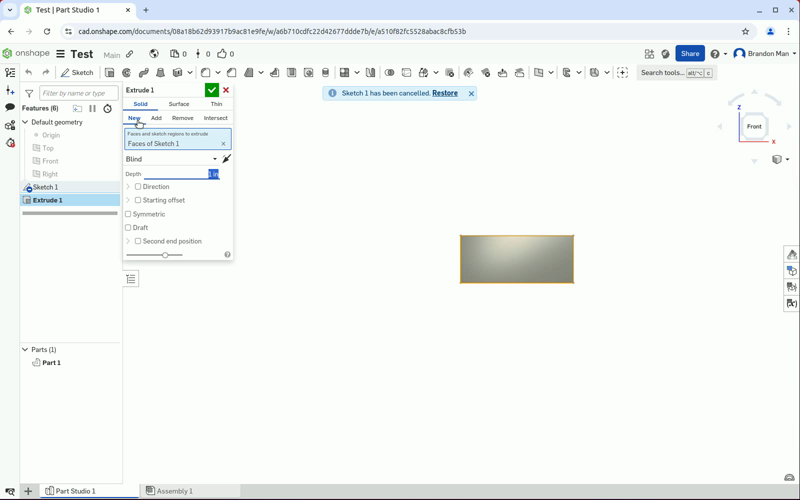
text(1.685)
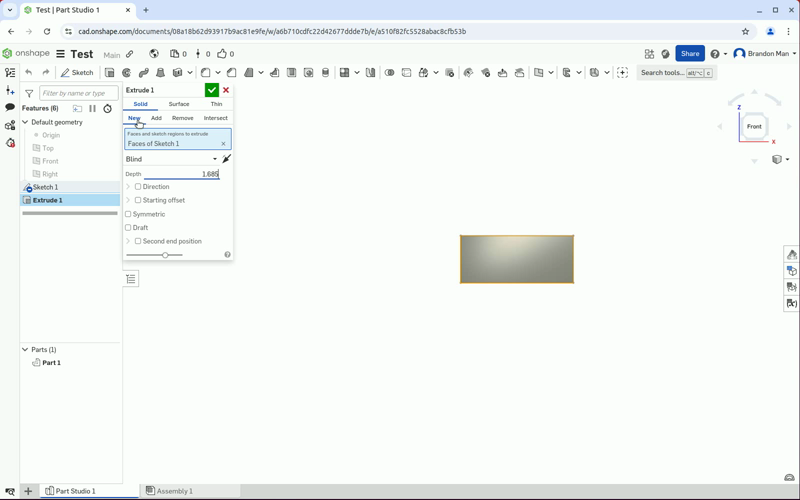
key(enter)
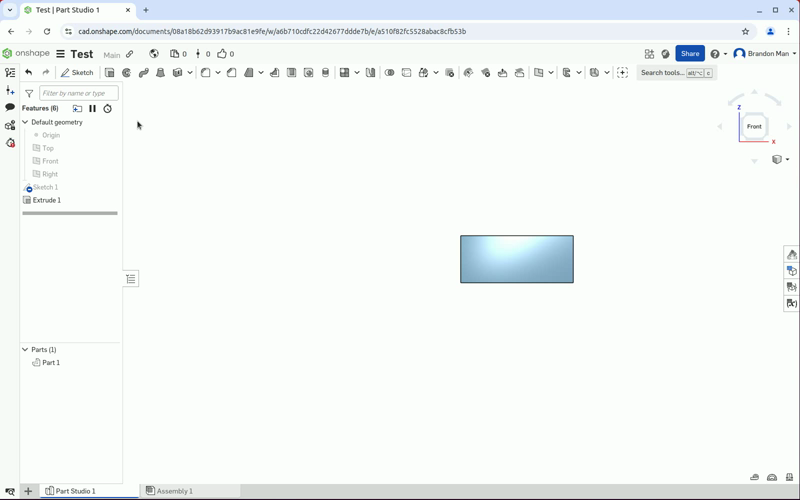
key(shift+h)
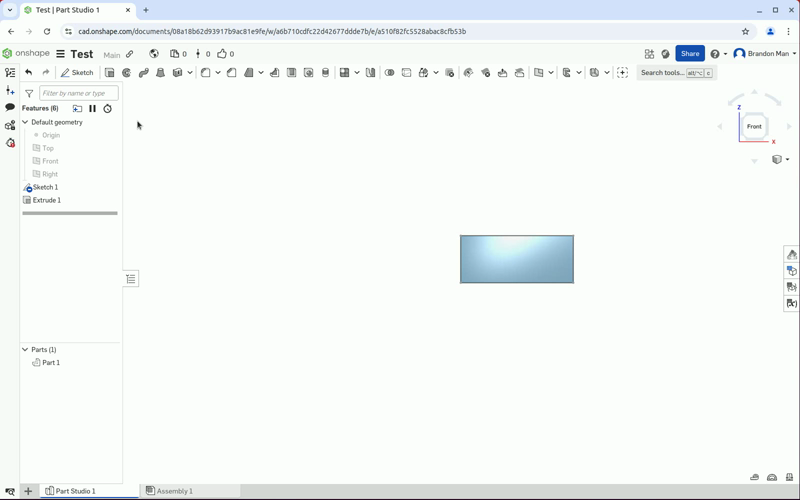
key(shift+h)
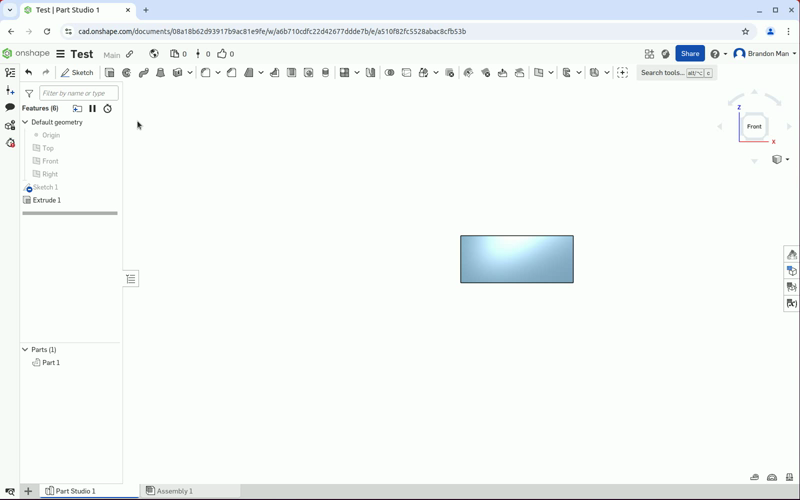
mouse_move(73, 189)
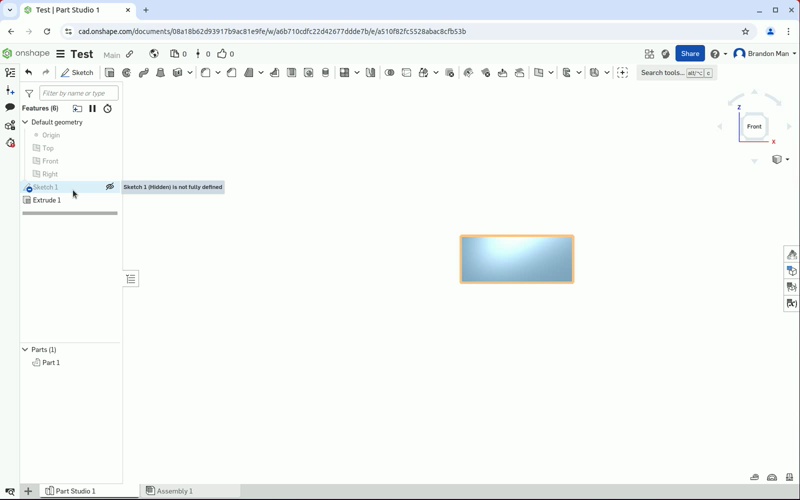
click(73, 189)
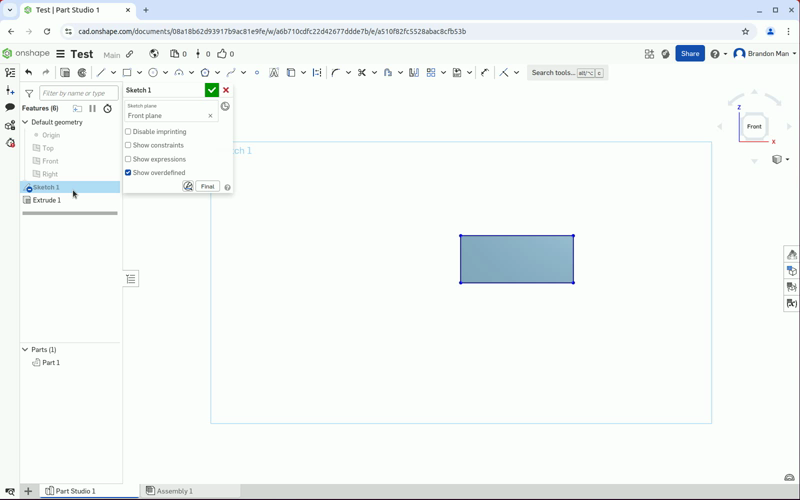
mouse_move(229, 92)
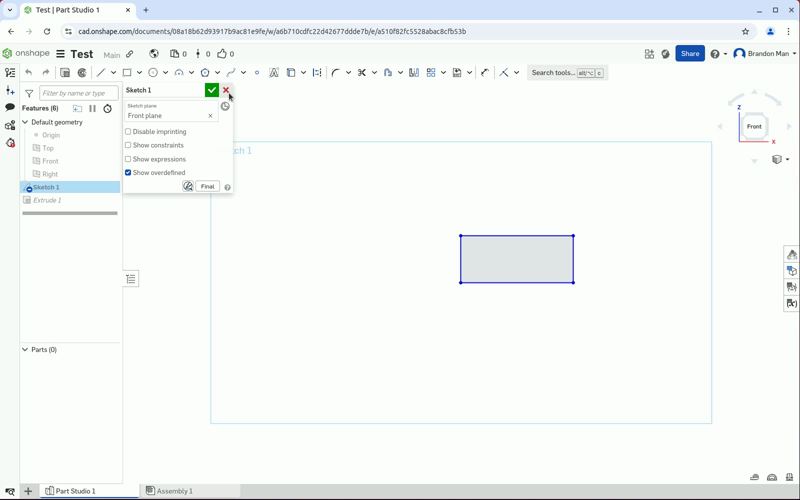
click(229, 92)
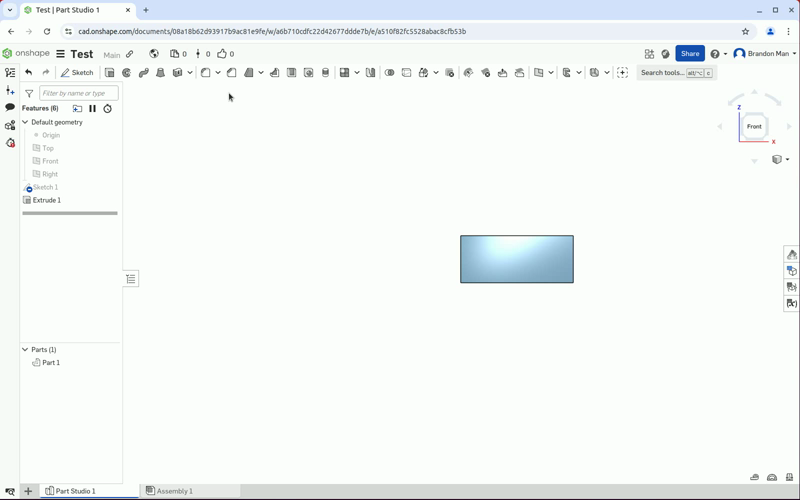
mouse_move(541, 75)
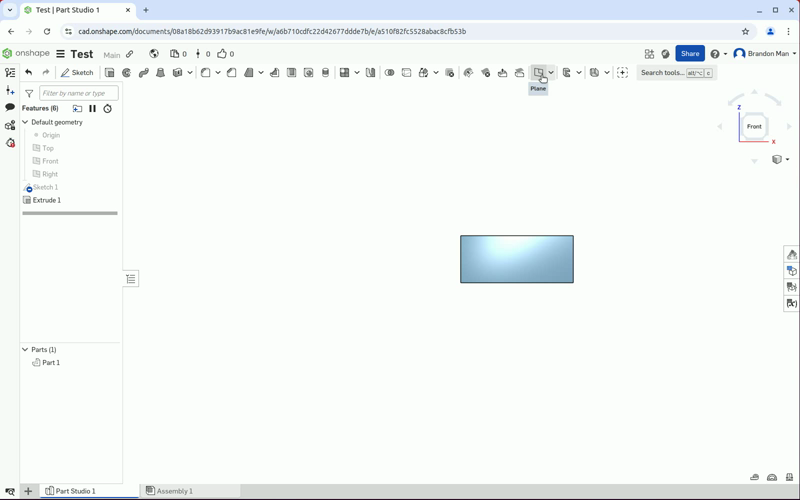
click(541, 75)
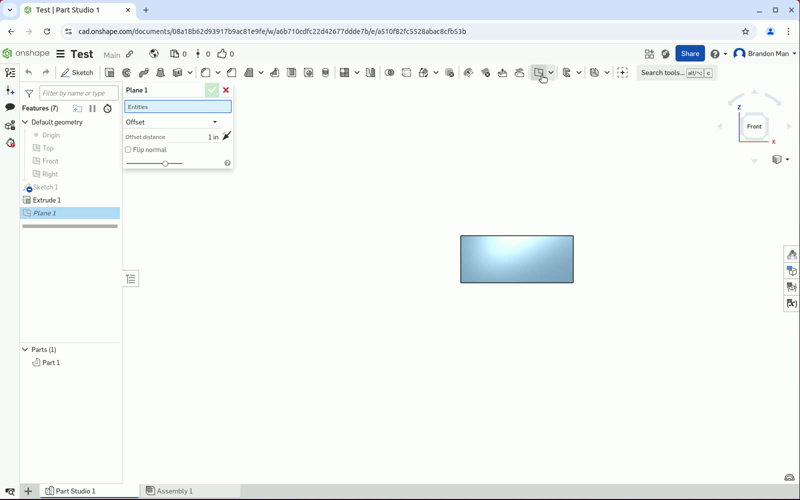
mouse_move(73, 163)
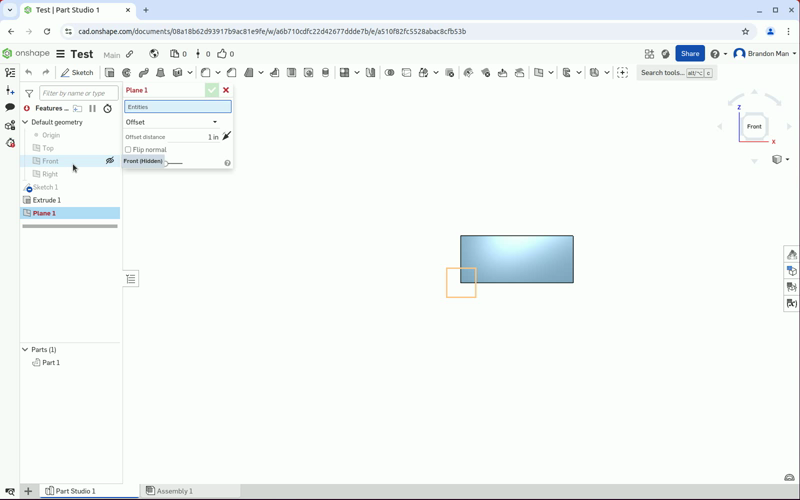
click(73, 163)
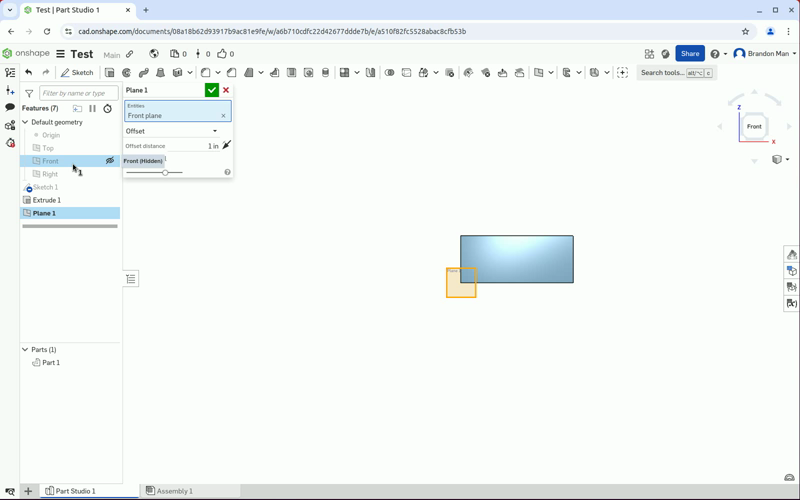
key(tab, 2)
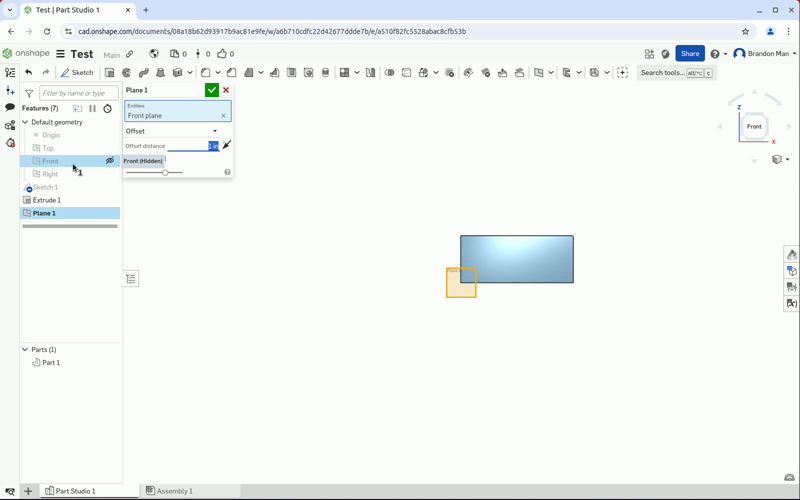
text(1.695)
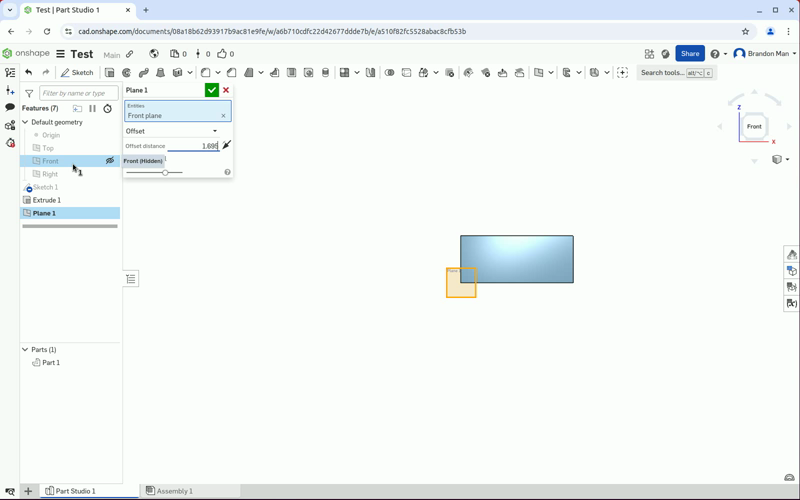
key(enter, 2)
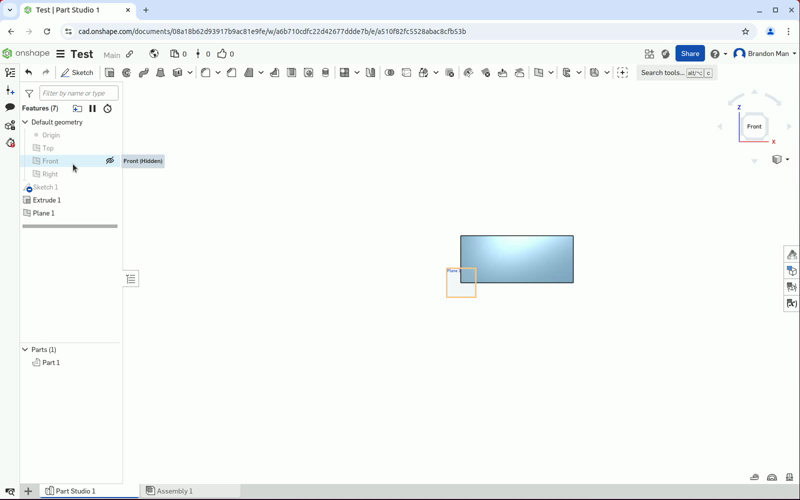
key(shift+s)
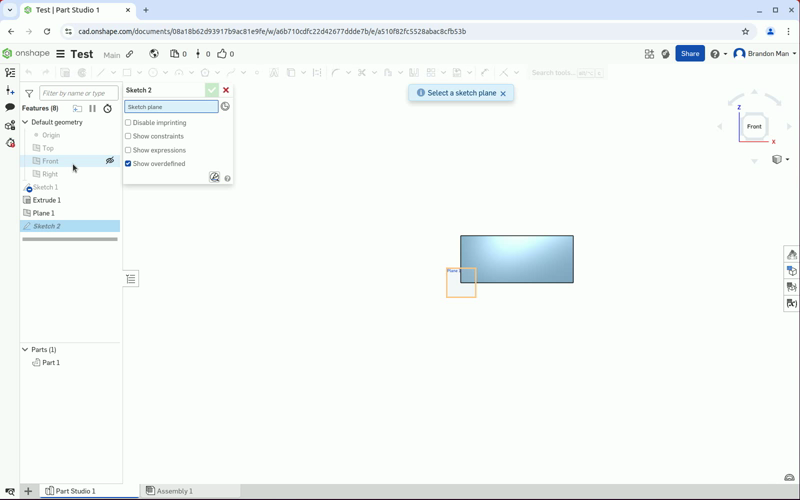
mouse_move(73, 215)
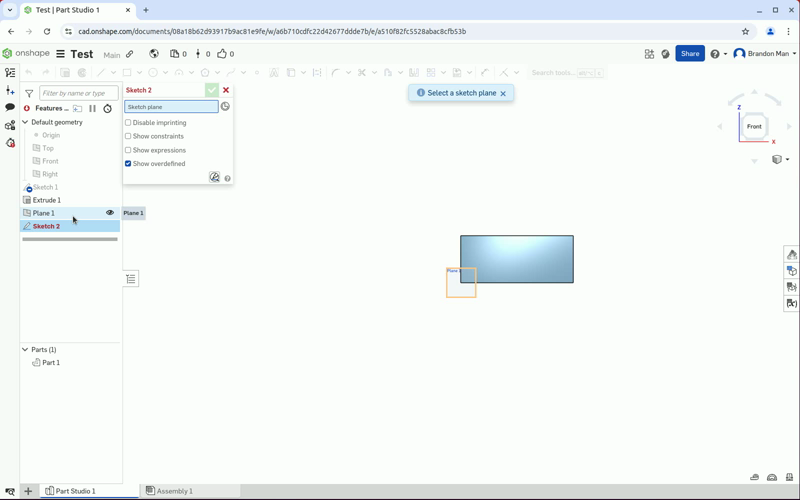
click(73, 215)
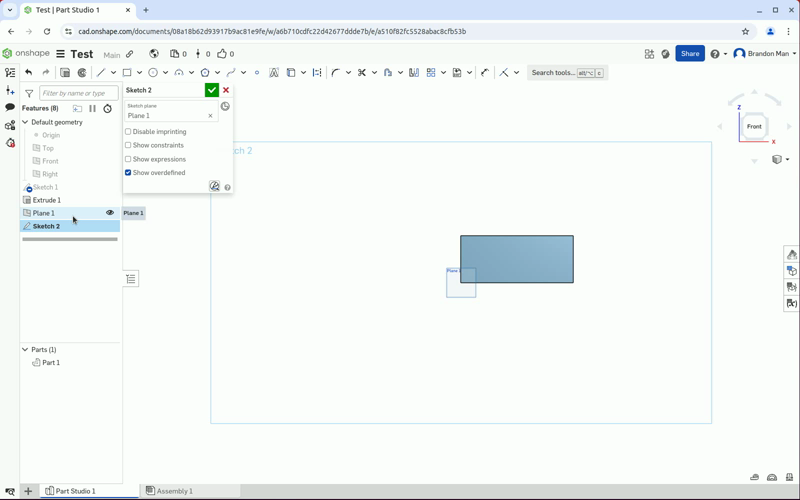
mouse_move(73, 352)
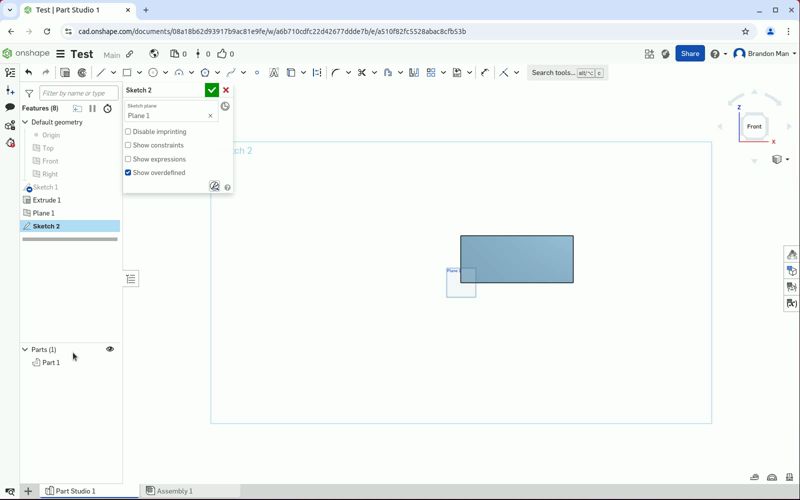
key(y)
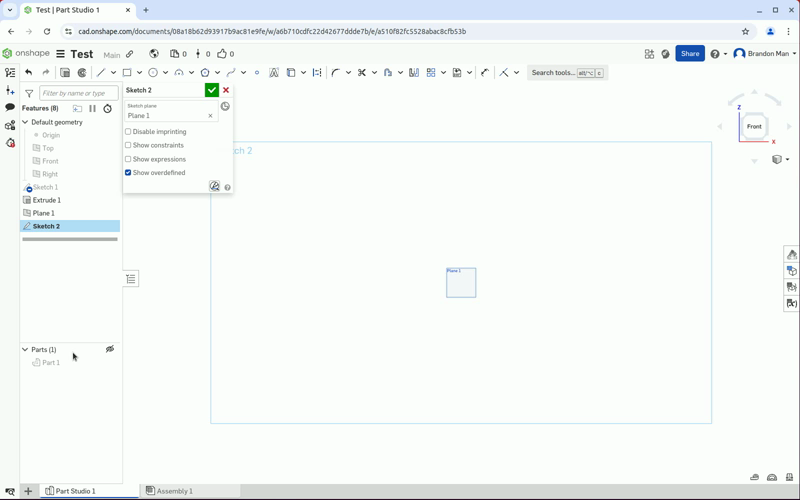
key(c)
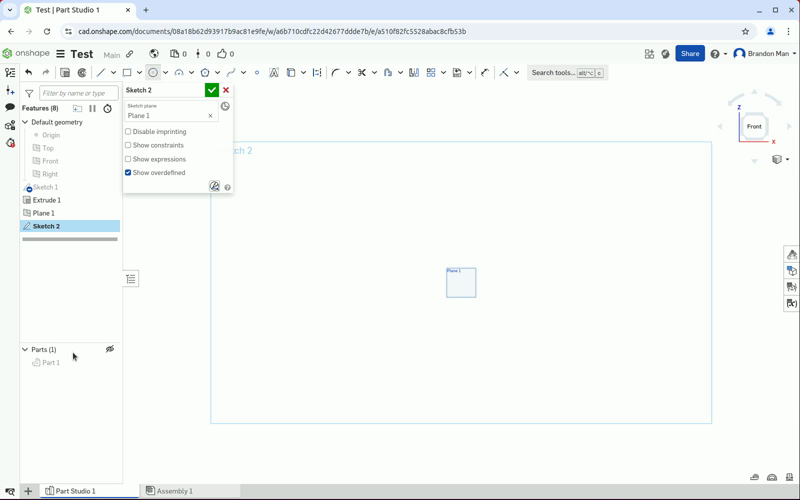
key_down(shift)
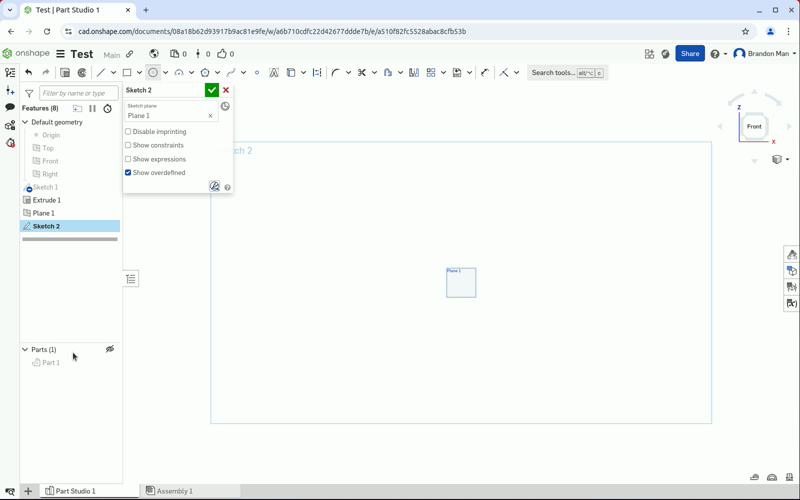
mouse_move(480, 261)
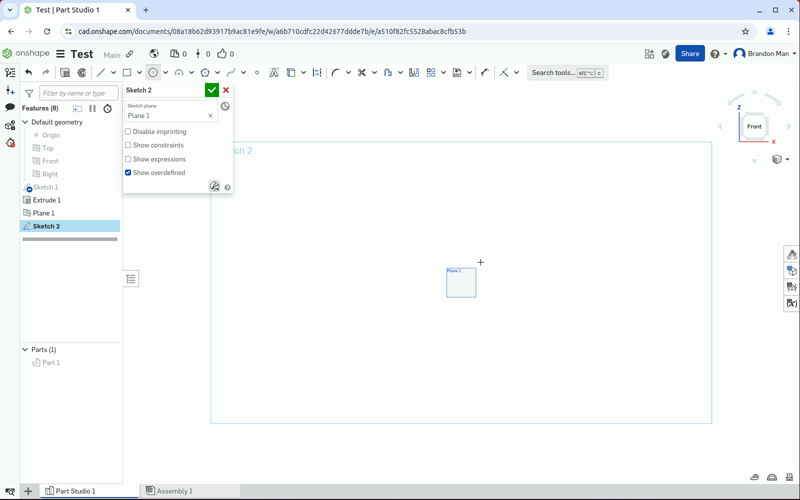
click(480, 261)
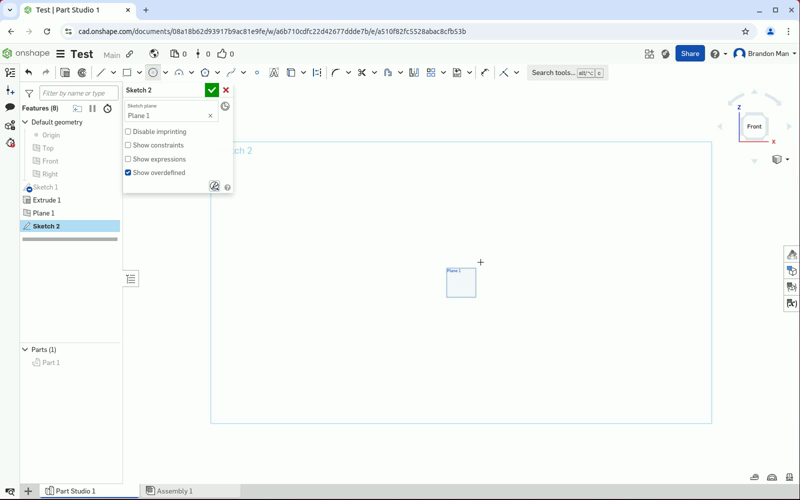
key_up(shift)
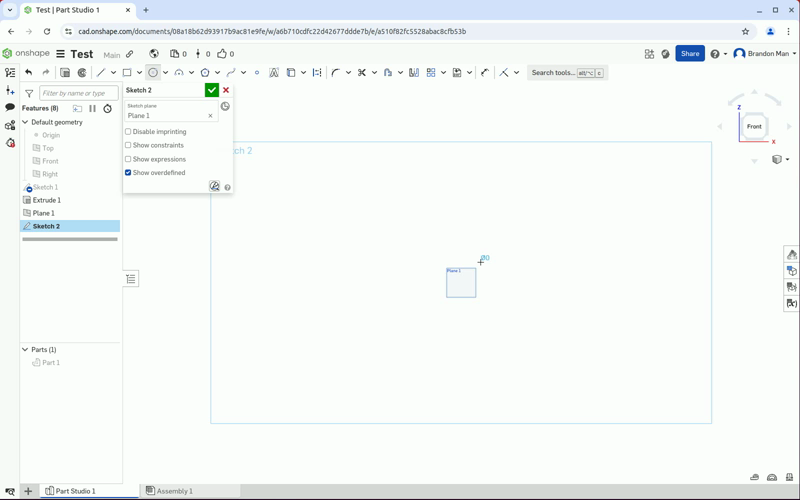
mouse_move(497, 261)
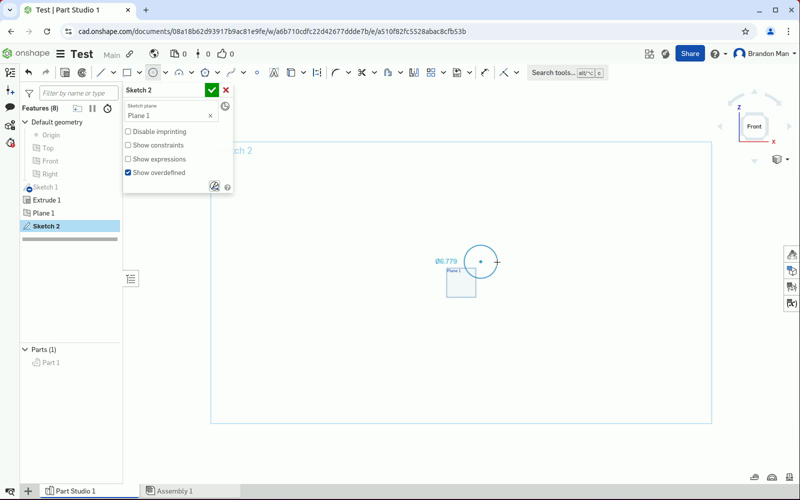
click(497, 261)
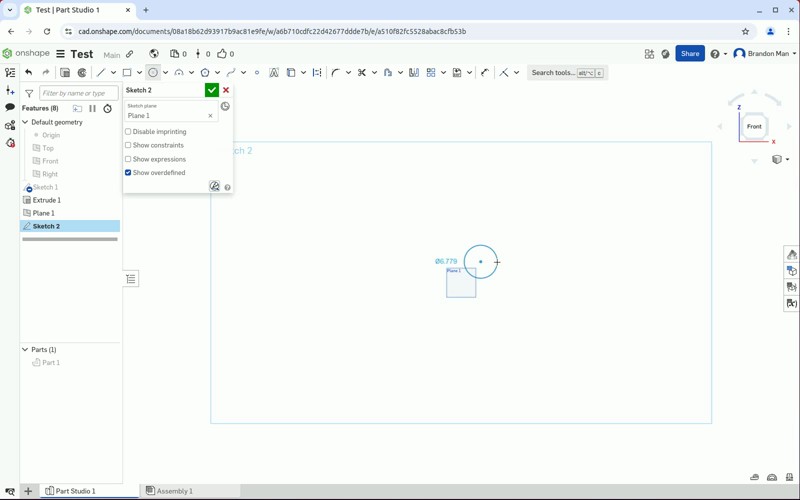
key(esc)
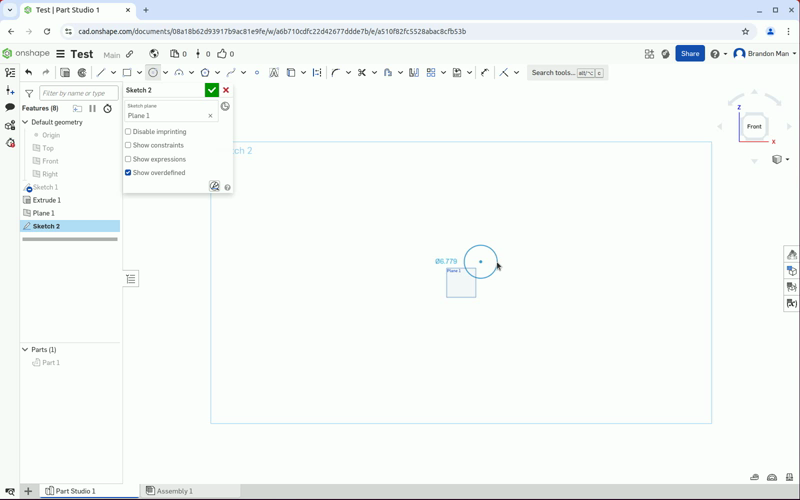
mouse_move(478, 276)
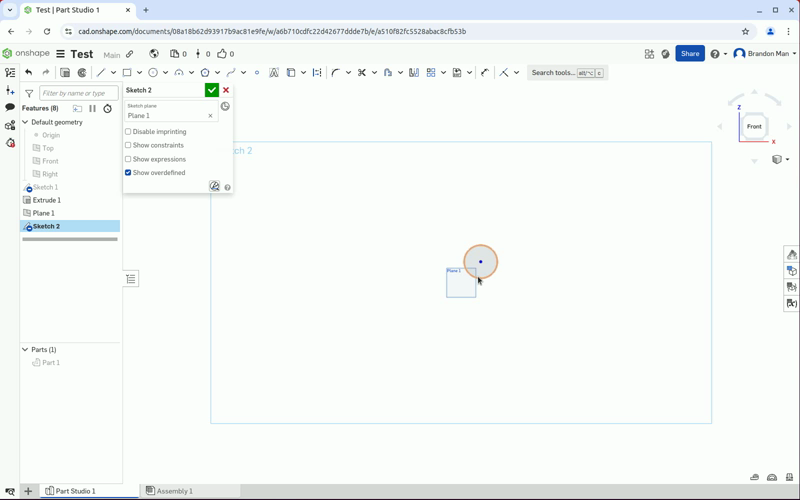
scroll(6)
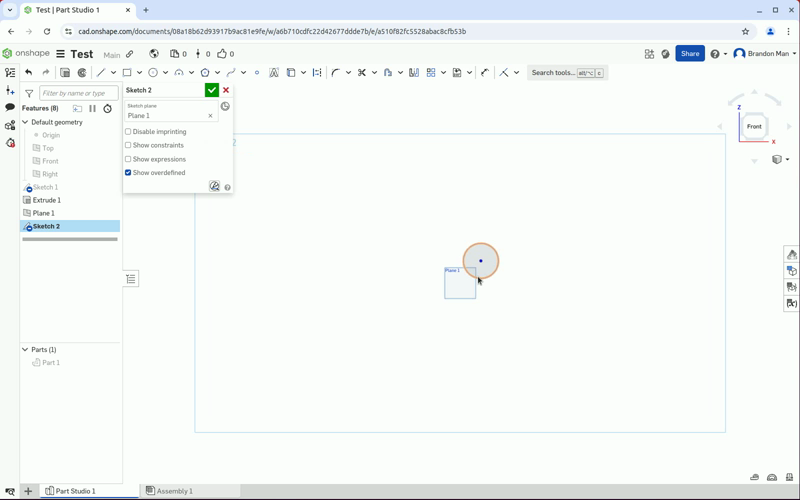
scroll(6)
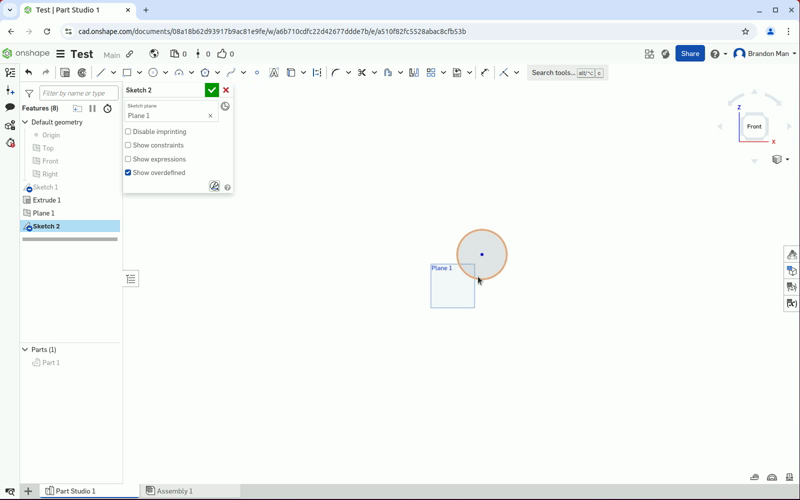
scroll(6)
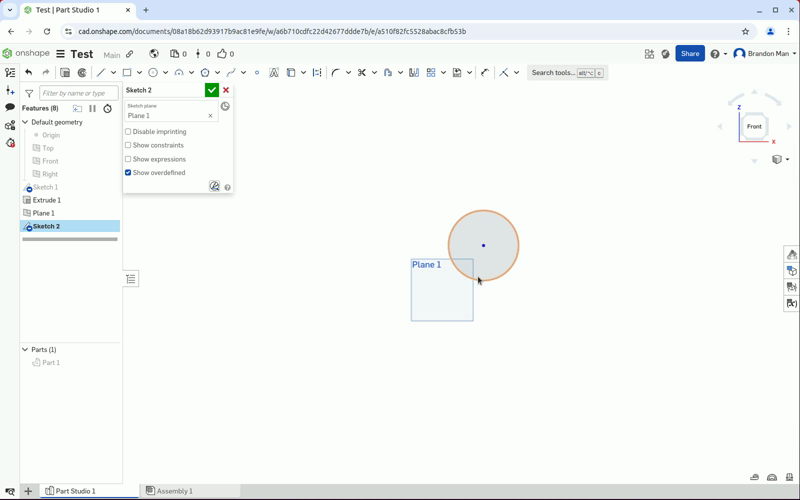
scroll(6)
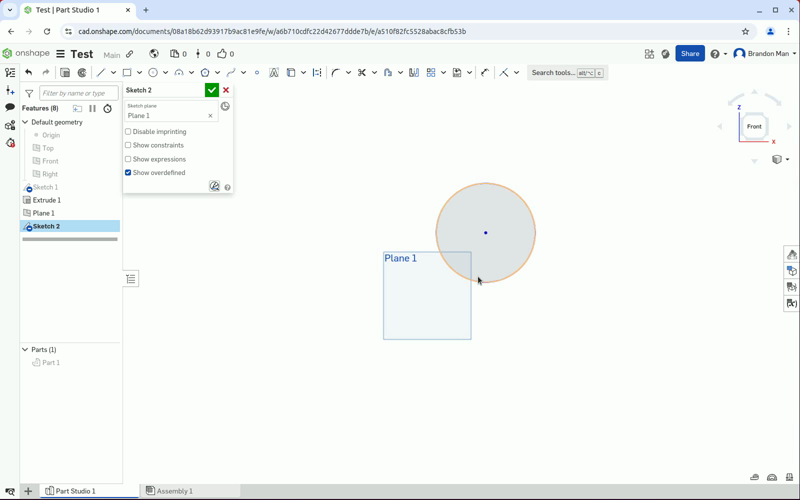
scroll(6)
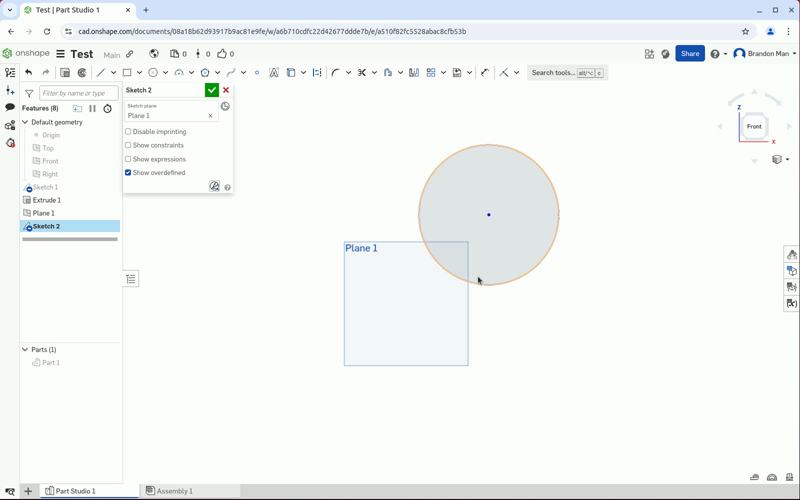
scroll(6)
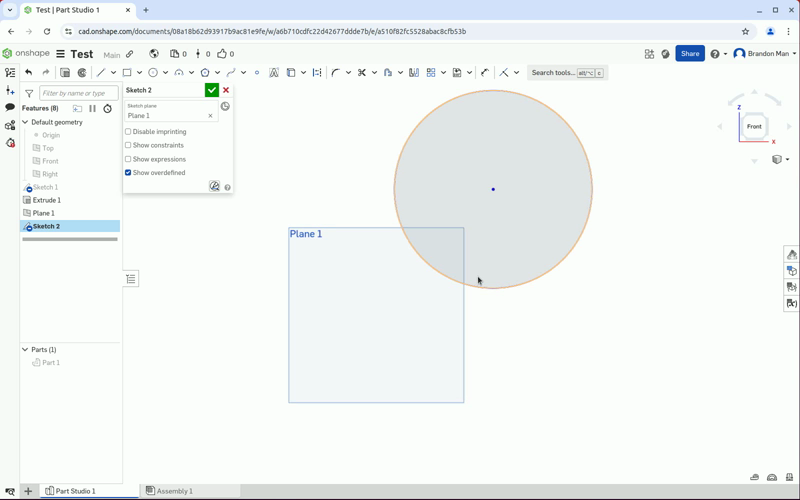
scroll(6)
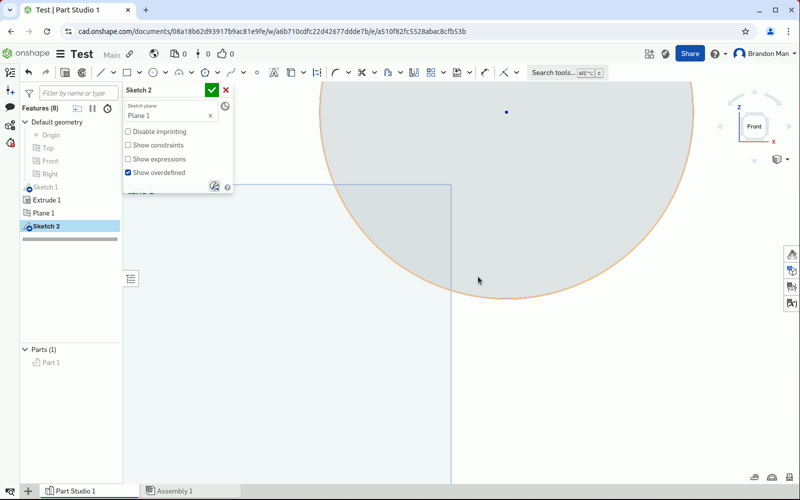
click(478, 276)
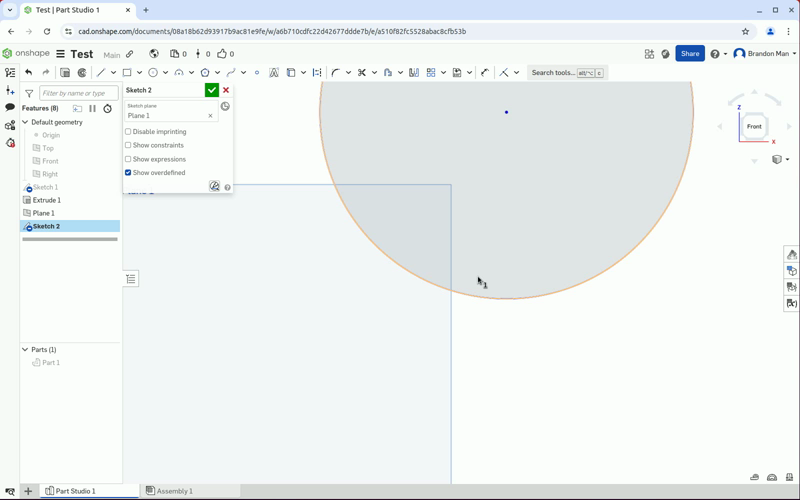
scroll(-6)
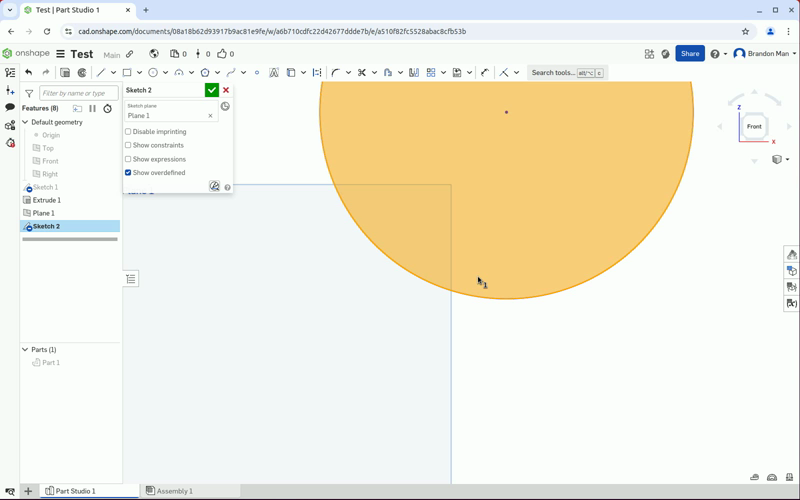
scroll(-6)
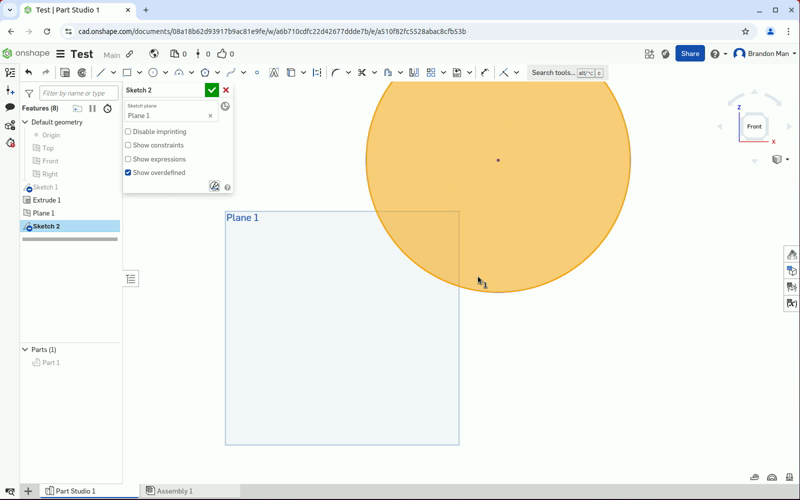
scroll(-6)
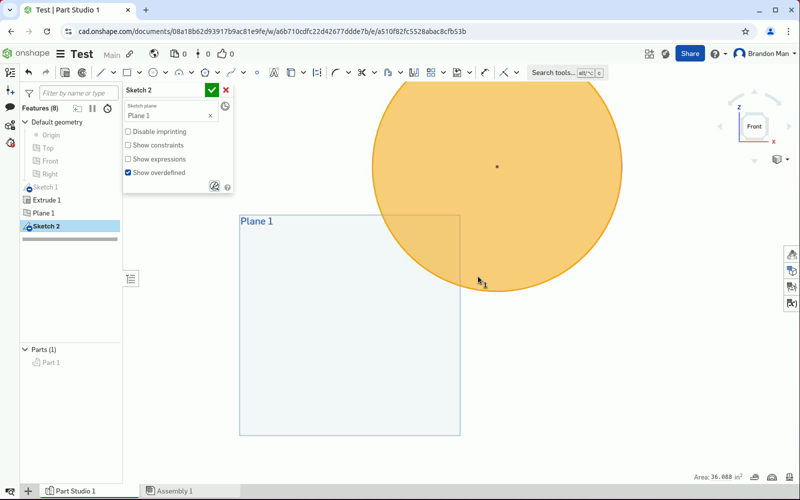
scroll(-6)
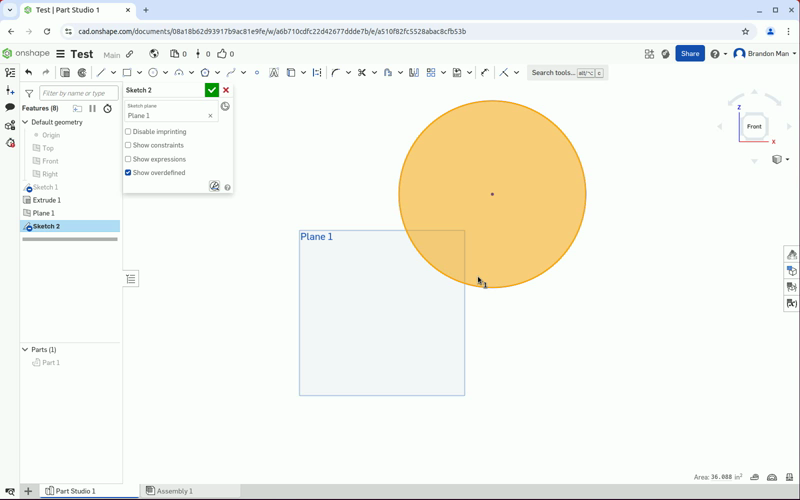
scroll(-6)
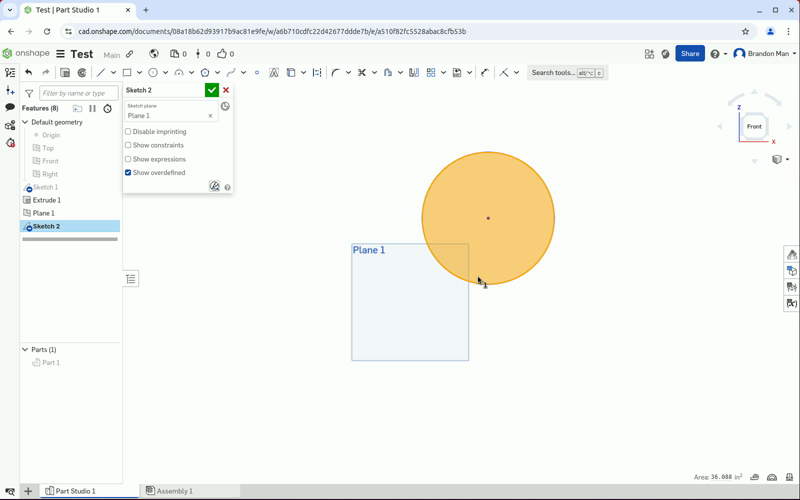
scroll(-6)
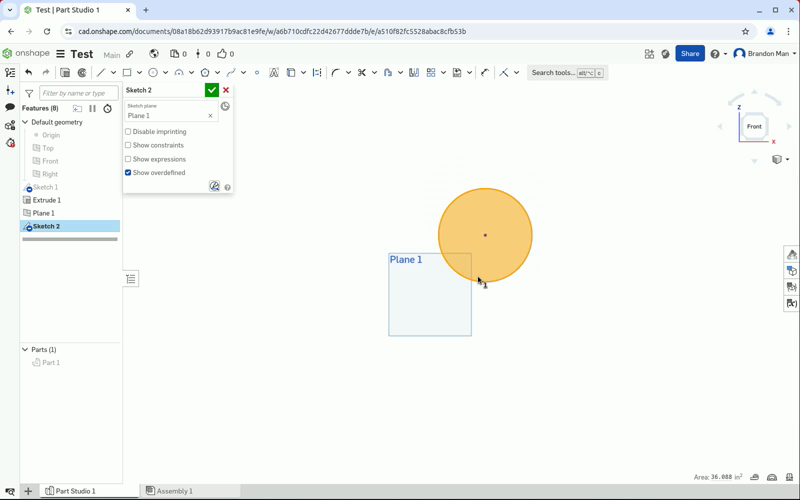
scroll(-6)
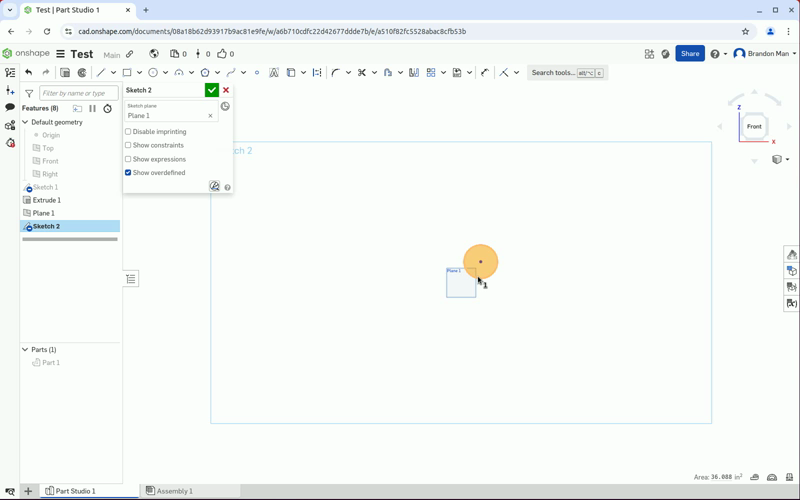
mouse_move(73, 352)
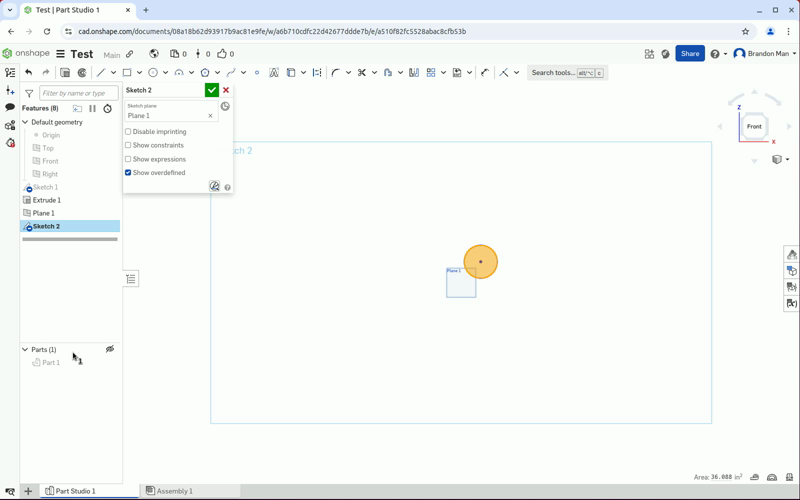
key(shift+y)
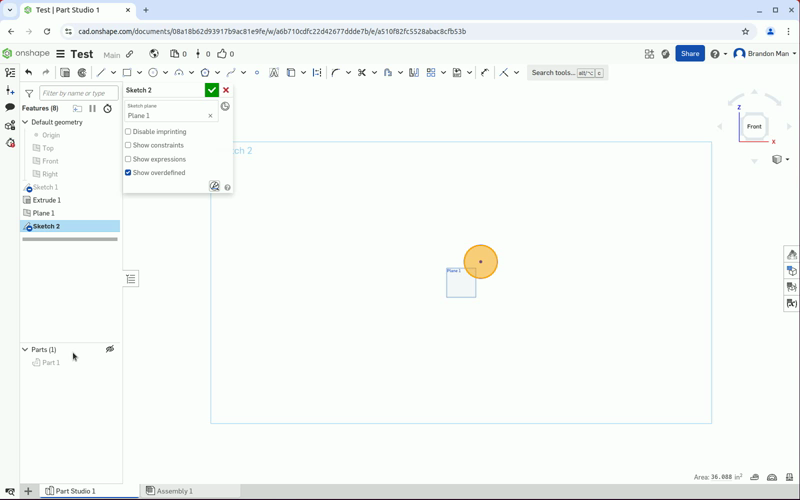
key(shift+e)
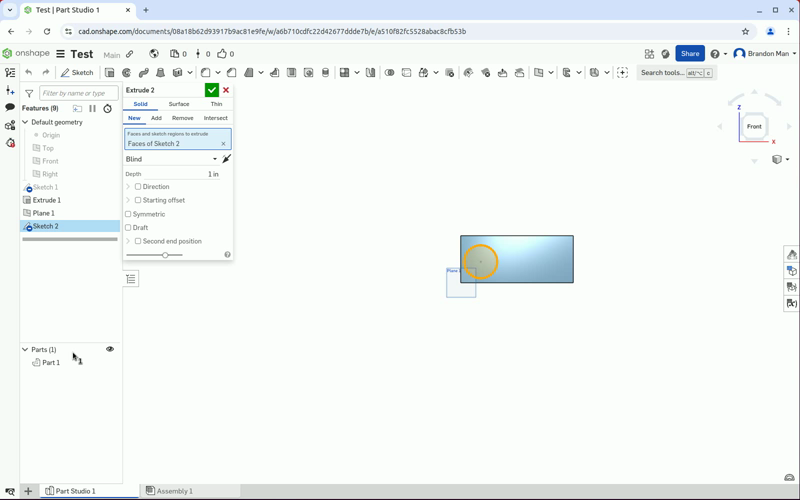
mouse_move(143, 106)
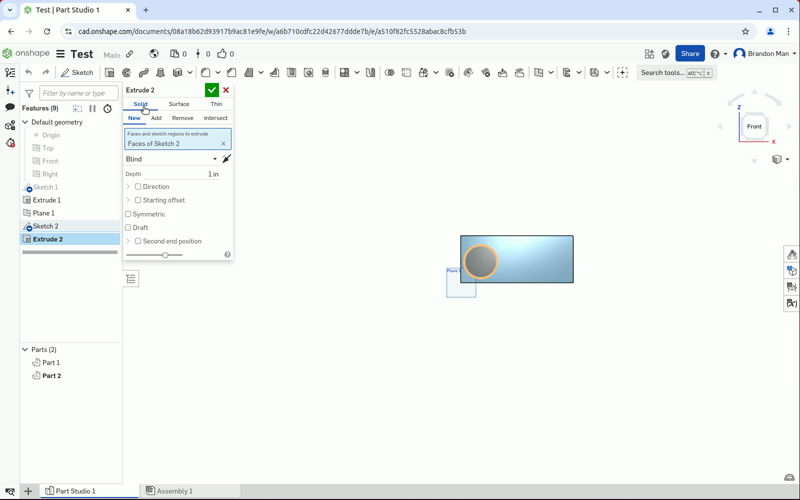
click(143, 106)
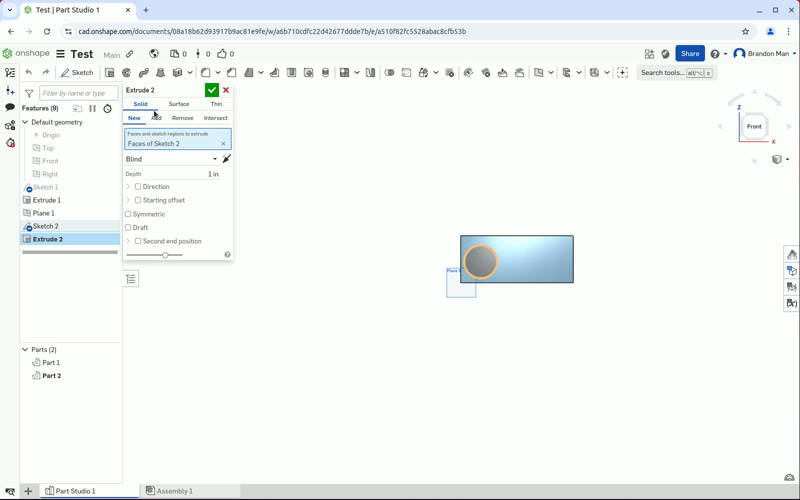
mouse_move(186, 120)
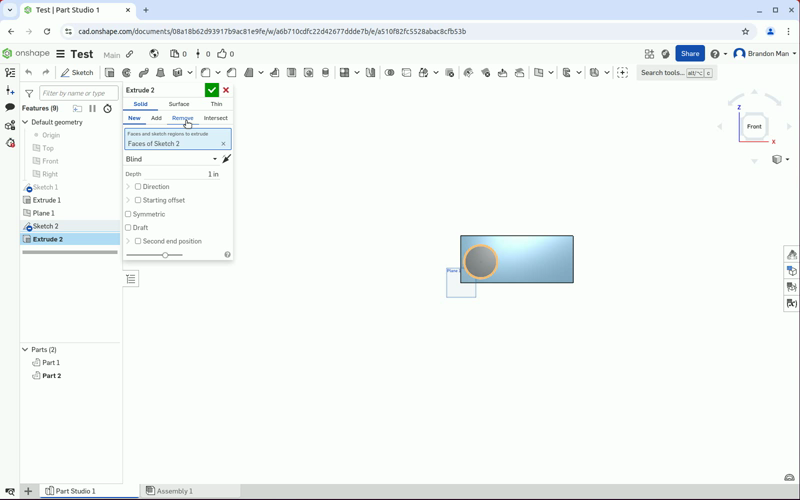
click(186, 120)
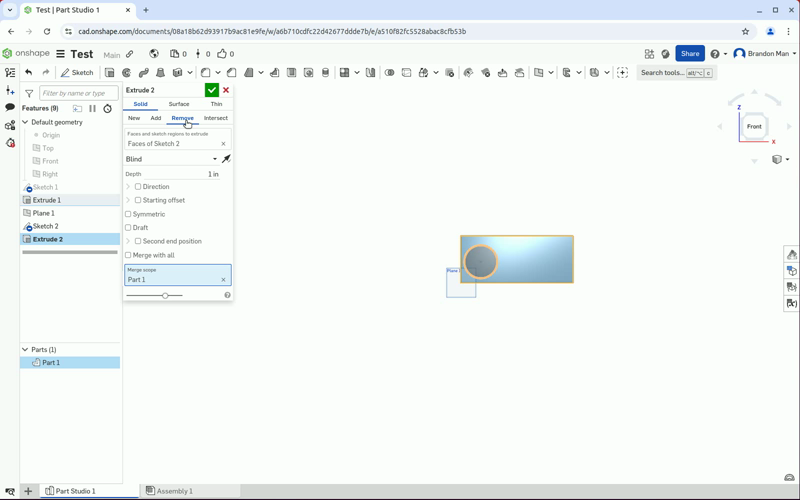
key(tab, 4)
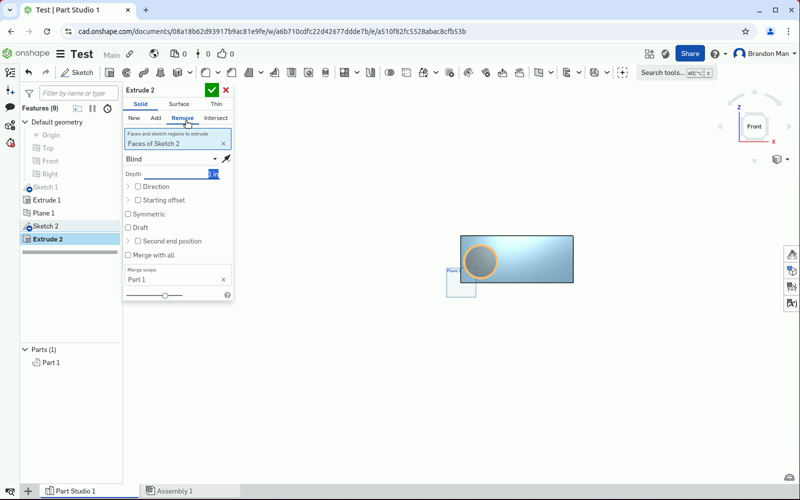
text(2.166)
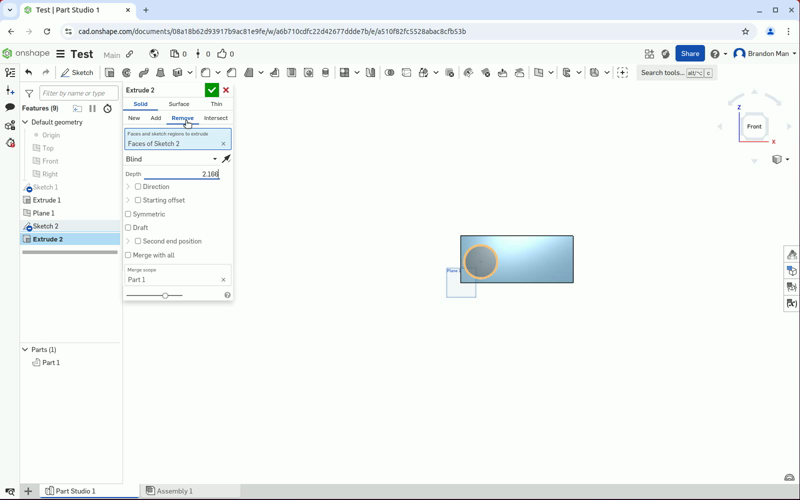
key(tab, 6)
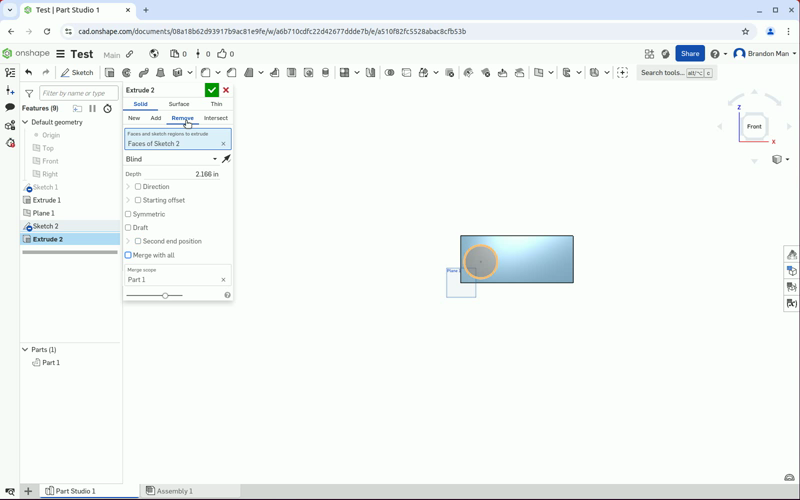
key(space)
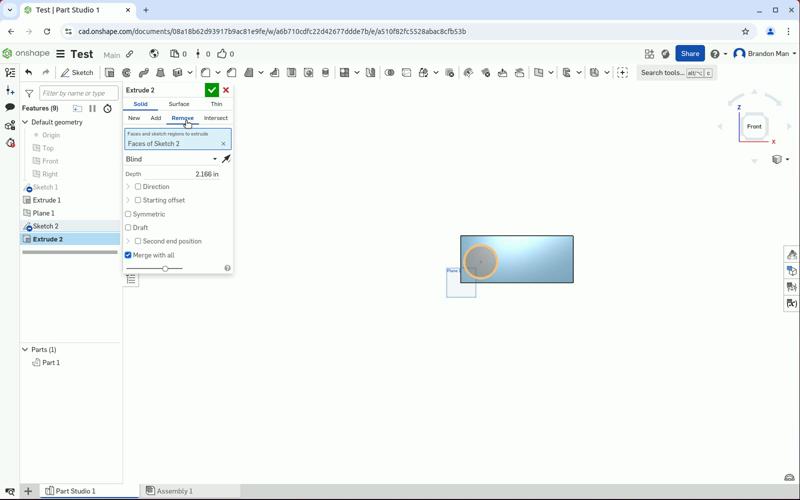
key(enter)
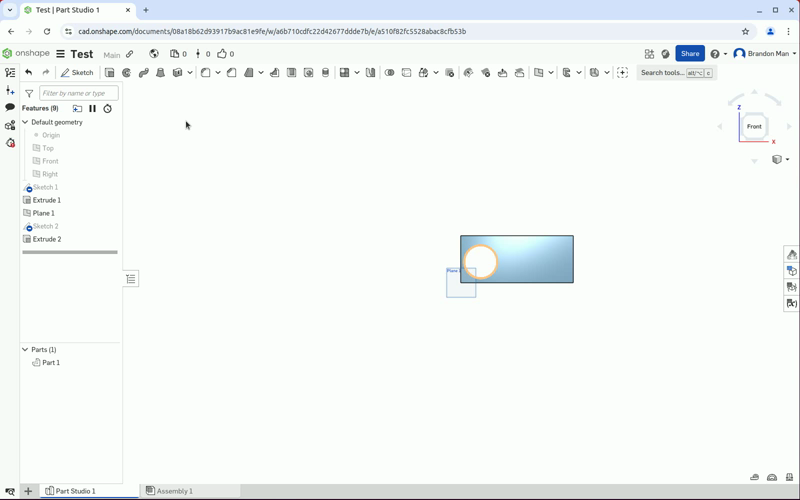
key(shift+h)
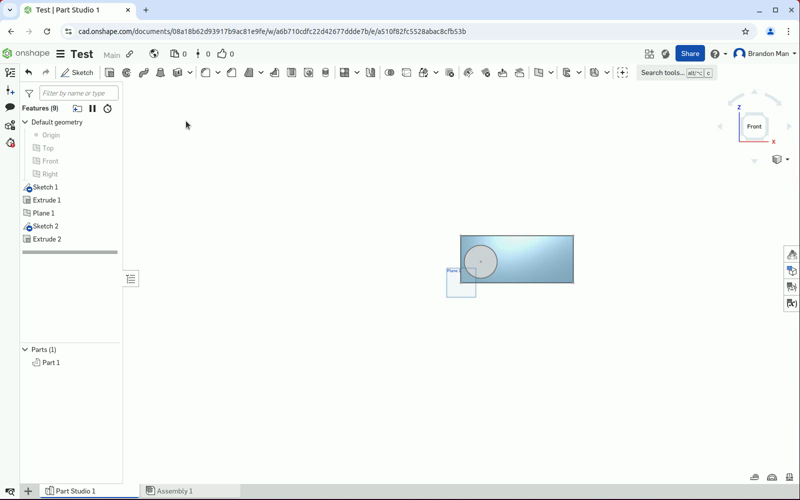
key(shift+h)
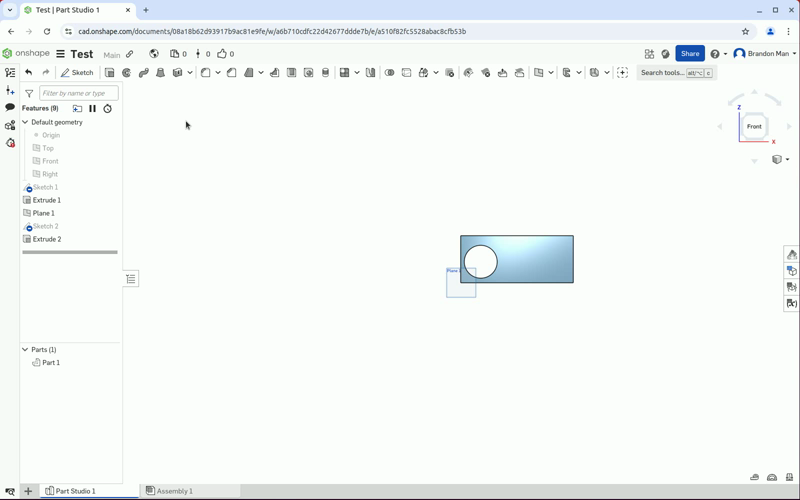
mouse_move(73, 189)
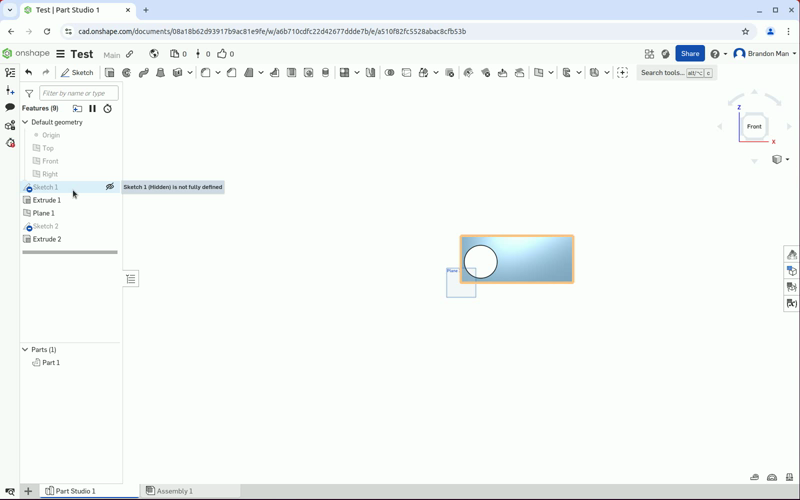
click(73, 189)
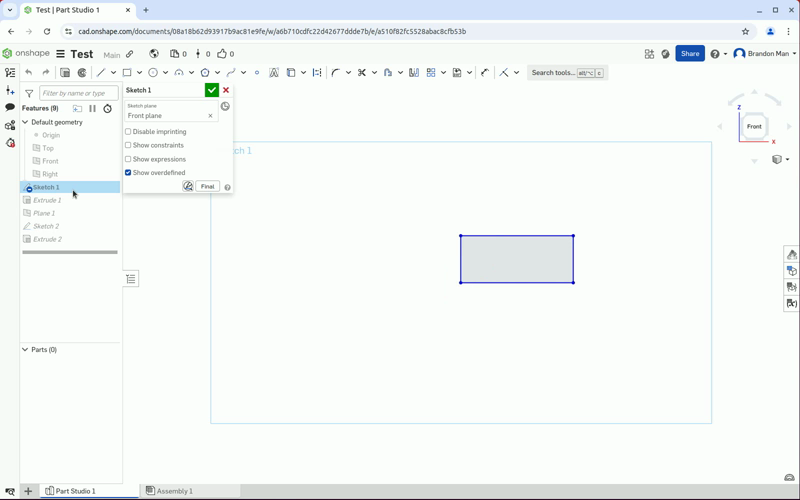
mouse_move(229, 92)
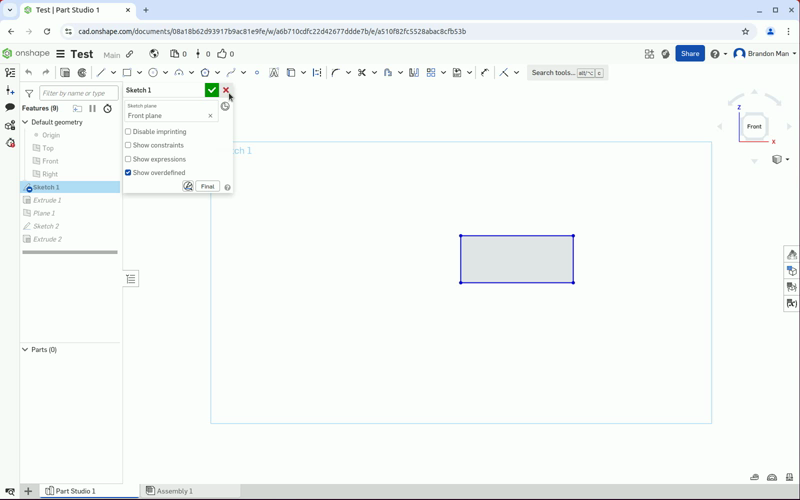
click(229, 92)
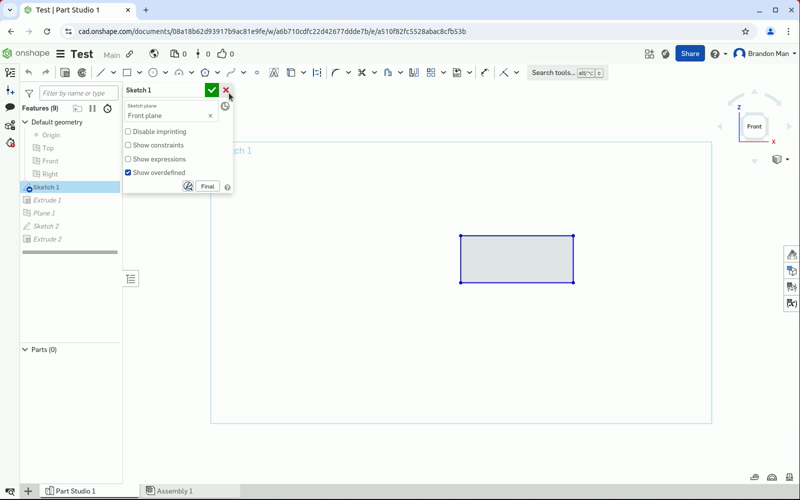
key(shift+s)
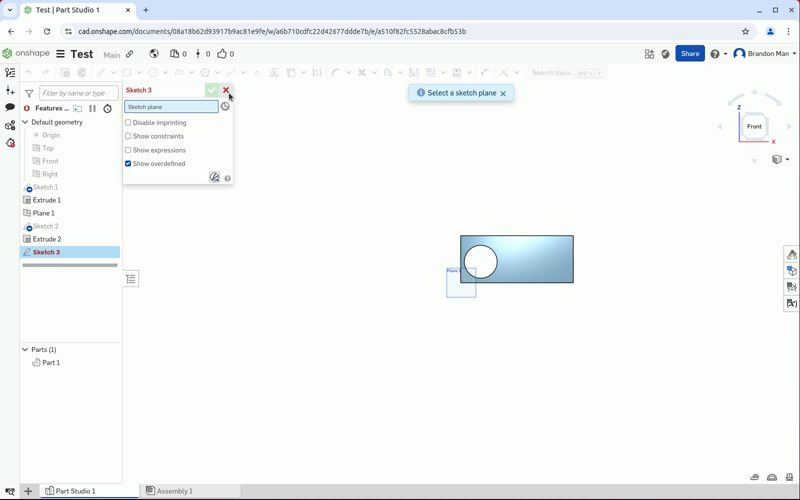
mouse_move(73, 215)
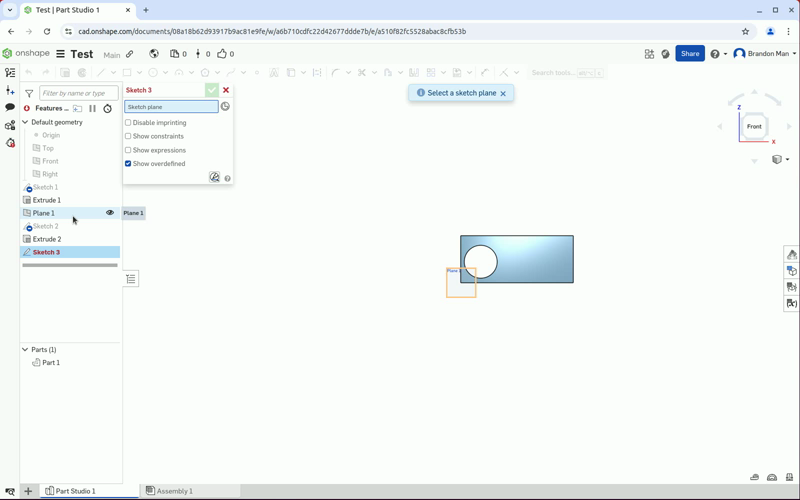
click(73, 215)
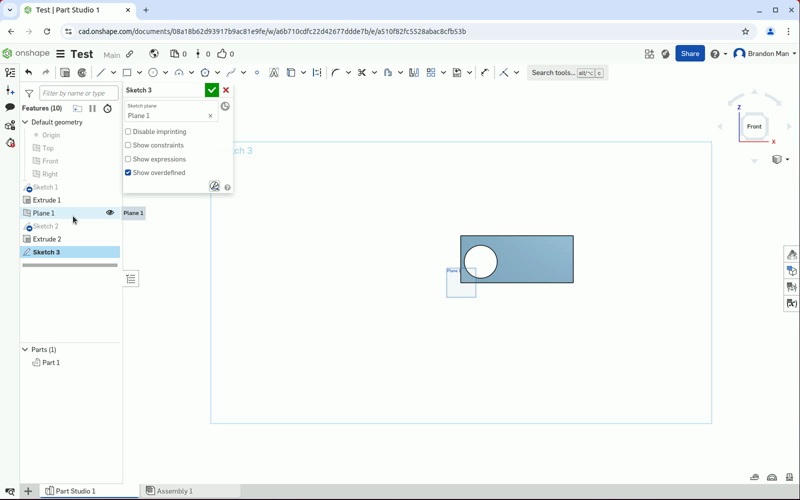
mouse_move(73, 352)
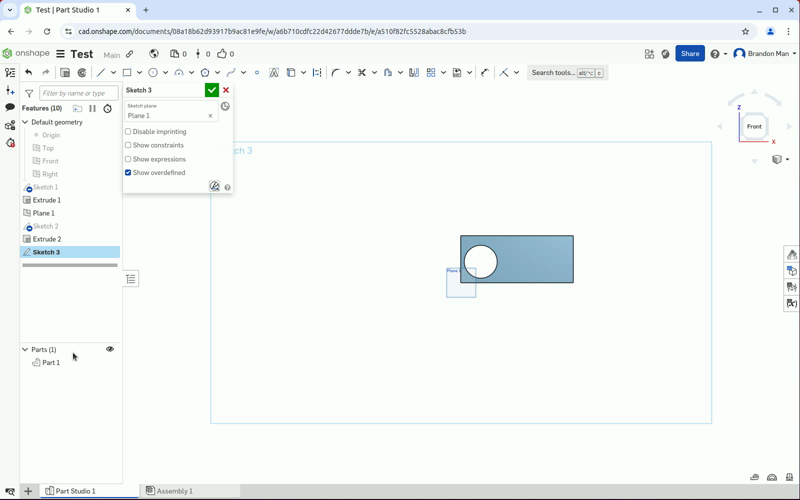
key(y)
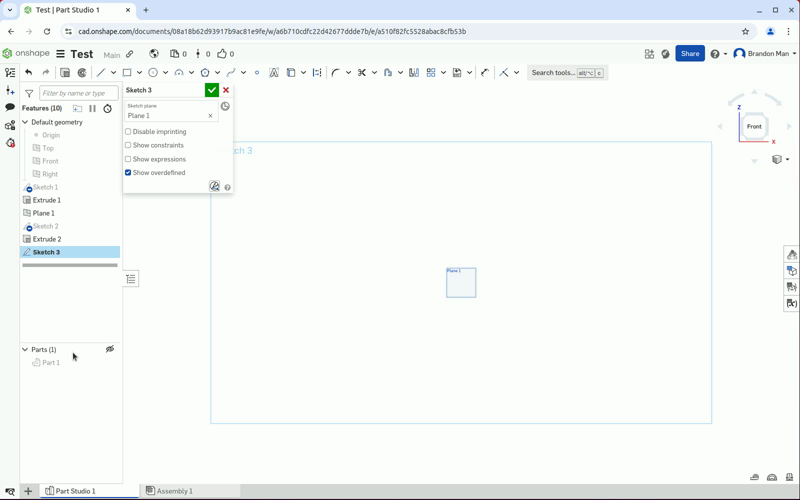
key(c)
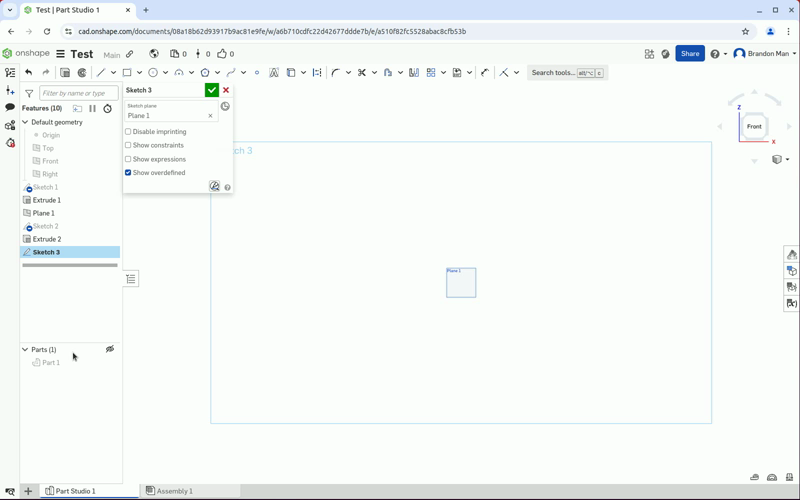
key_down(shift)
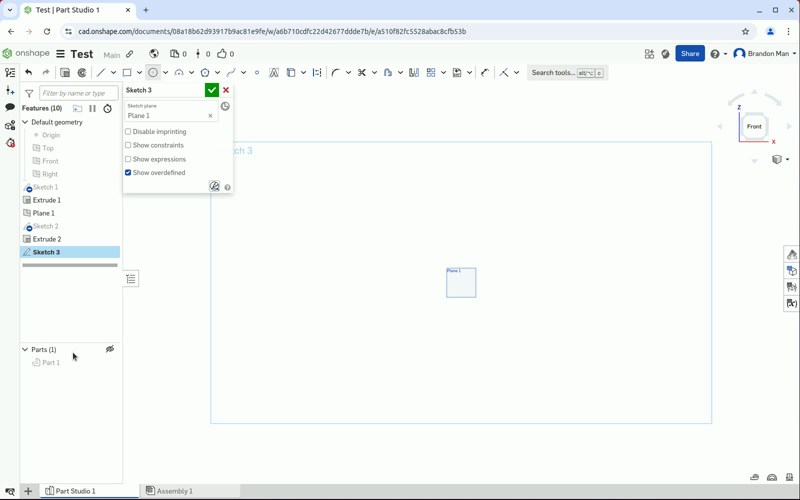
mouse_move(554, 261)
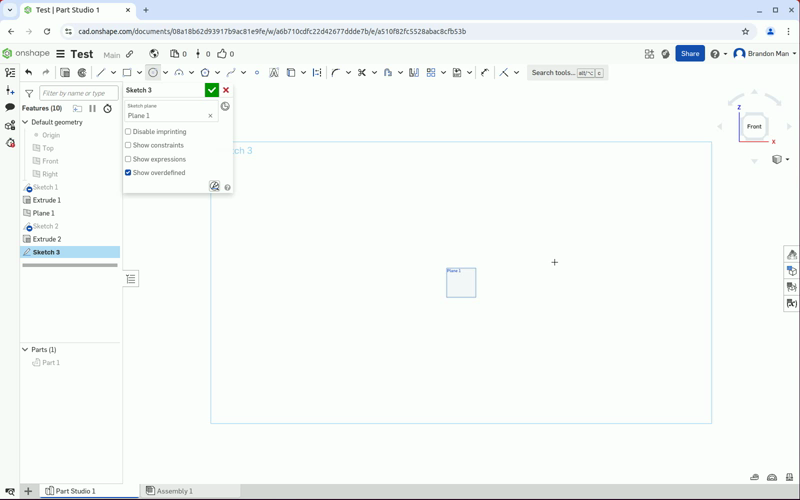
click(554, 261)
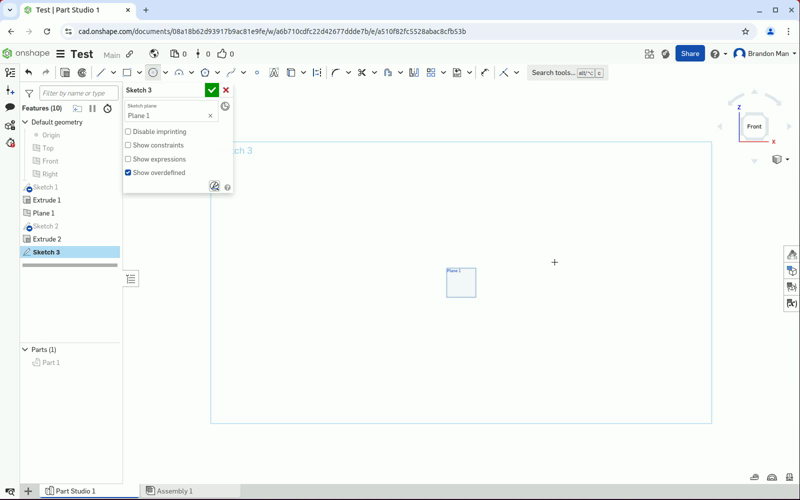
key_up(shift)
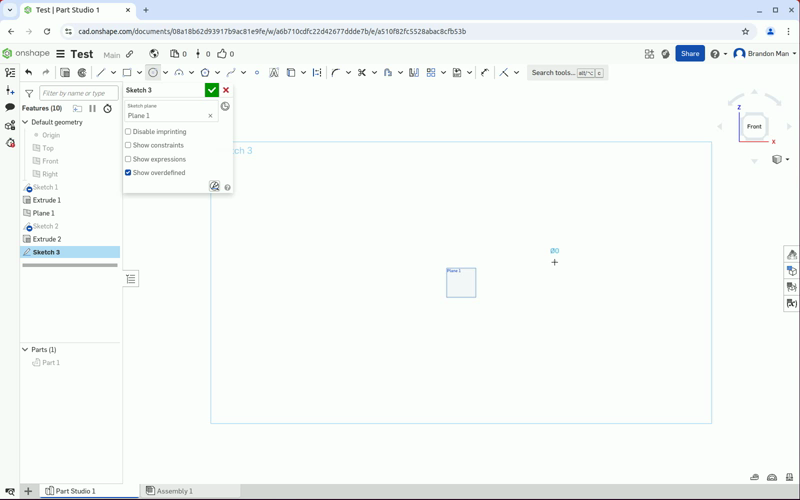
mouse_move(571, 261)
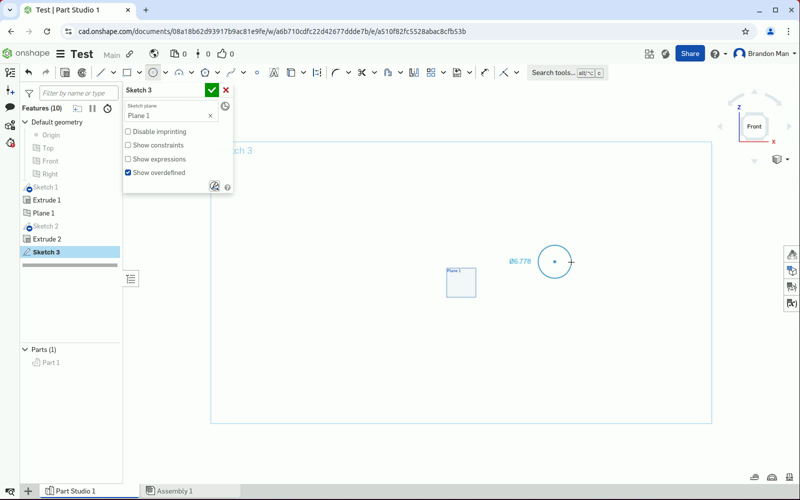
click(571, 261)
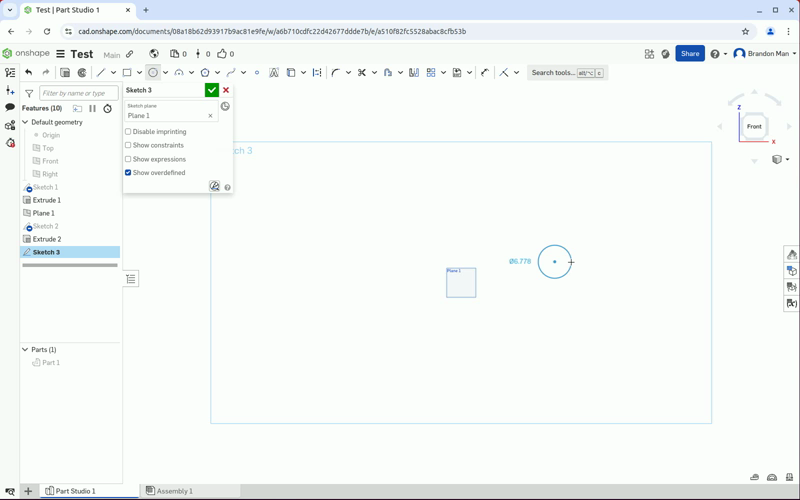
key(esc)
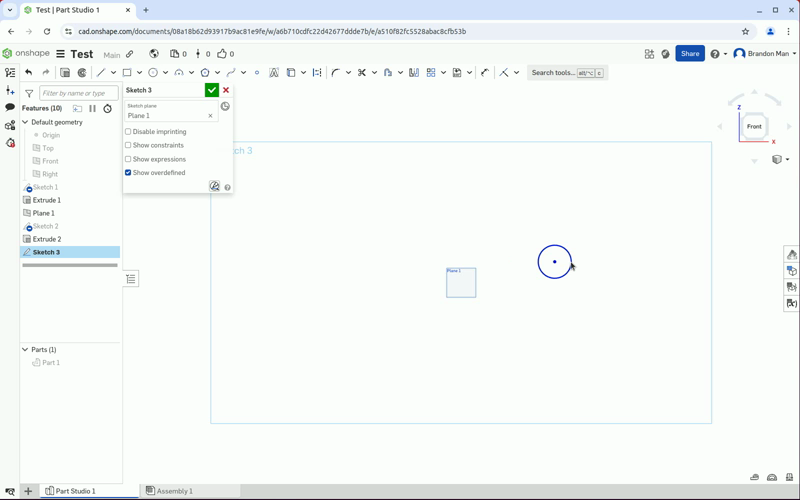
mouse_move(554, 255)
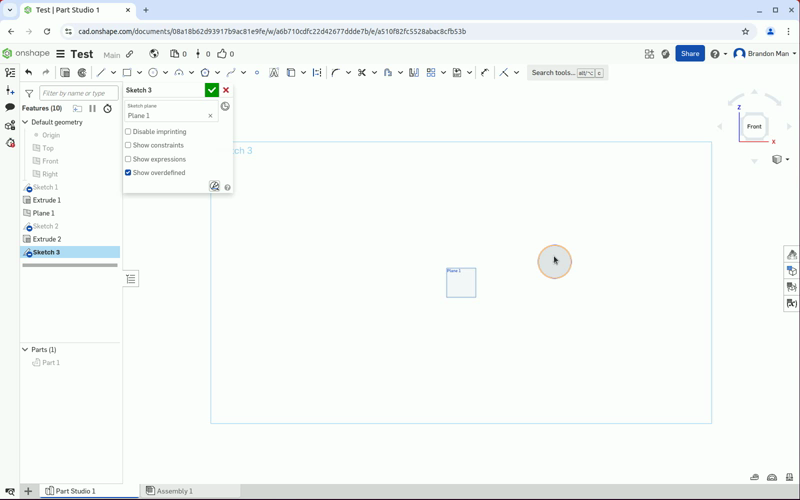
scroll(6)
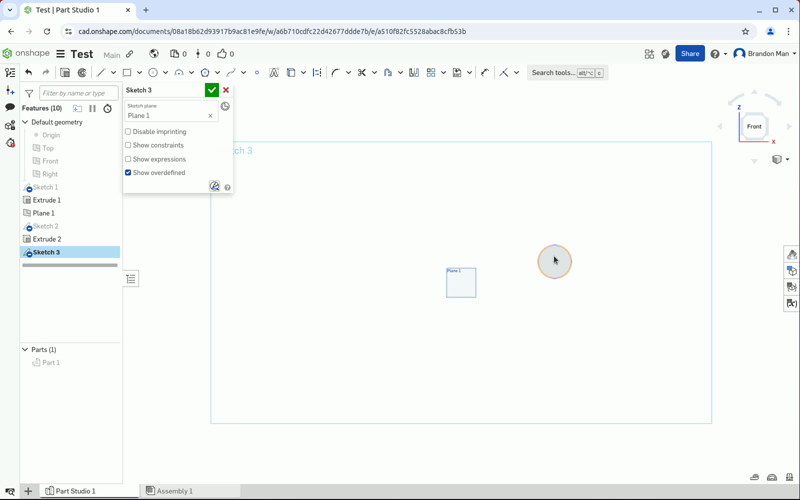
scroll(6)
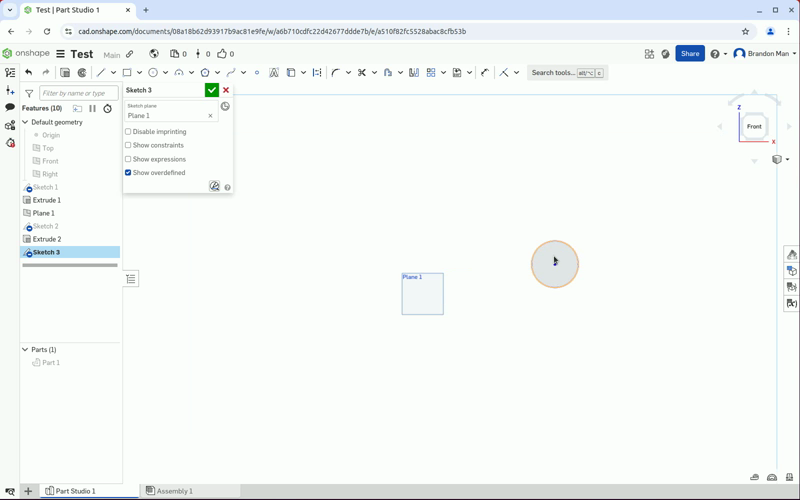
scroll(6)
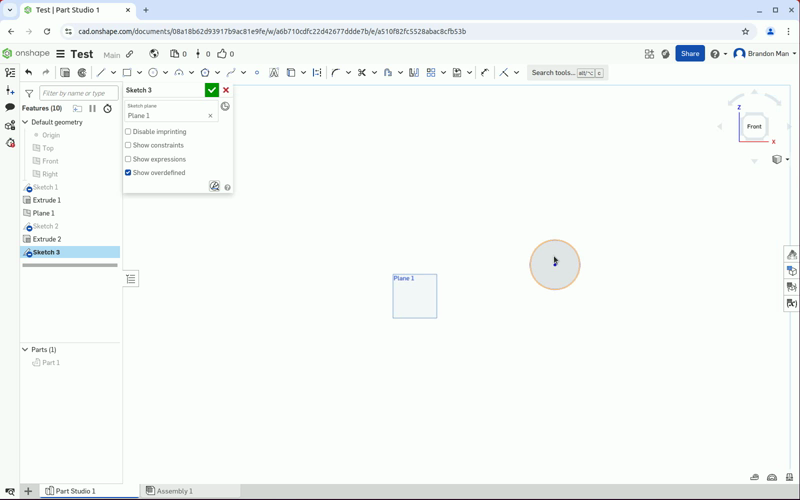
scroll(6)
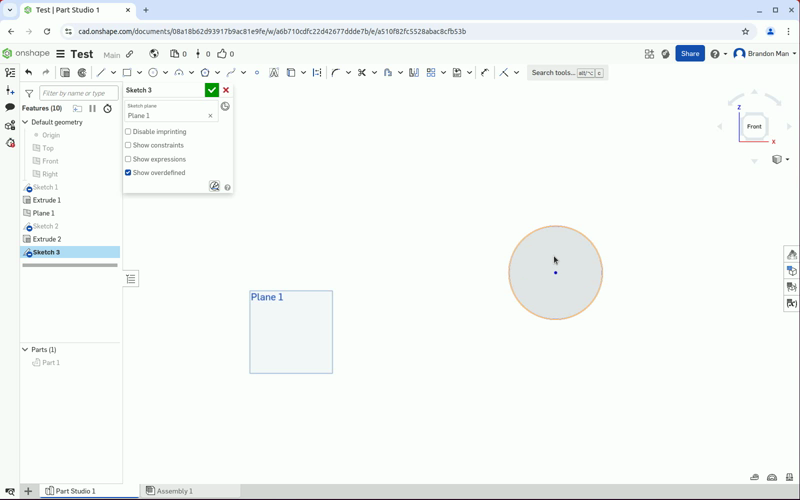
scroll(6)
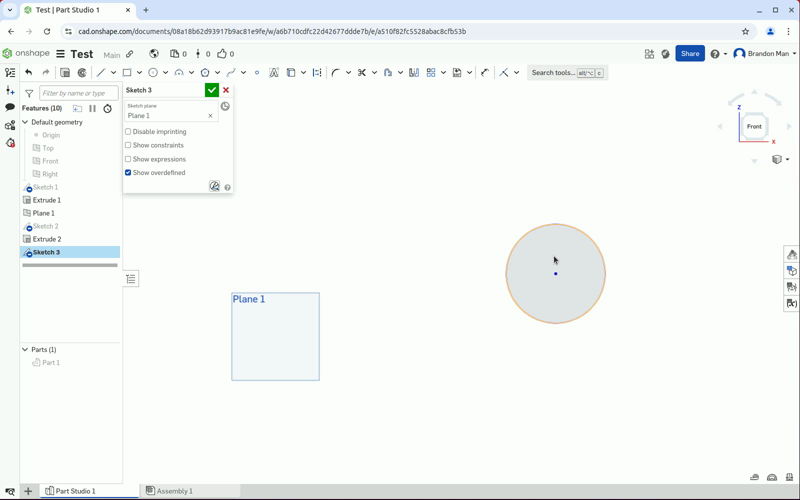
scroll(6)
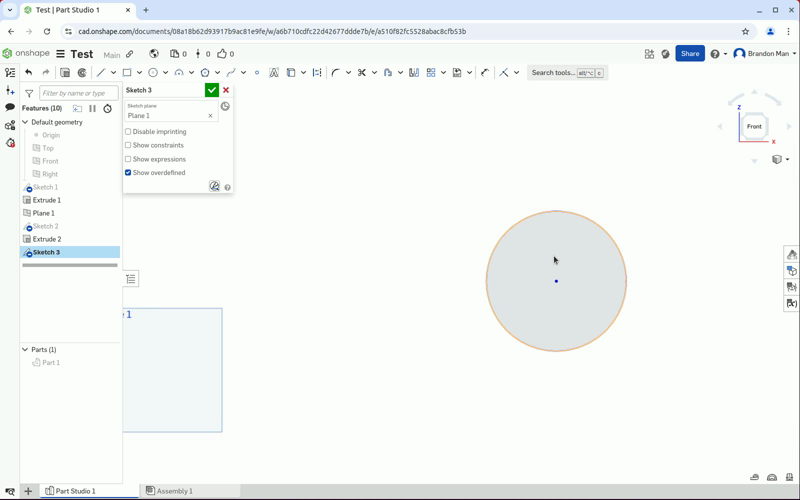
scroll(6)
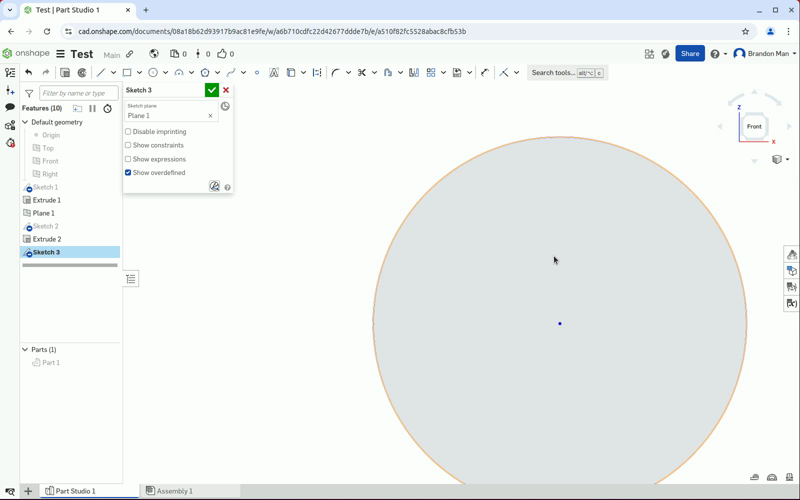
click(554, 255)
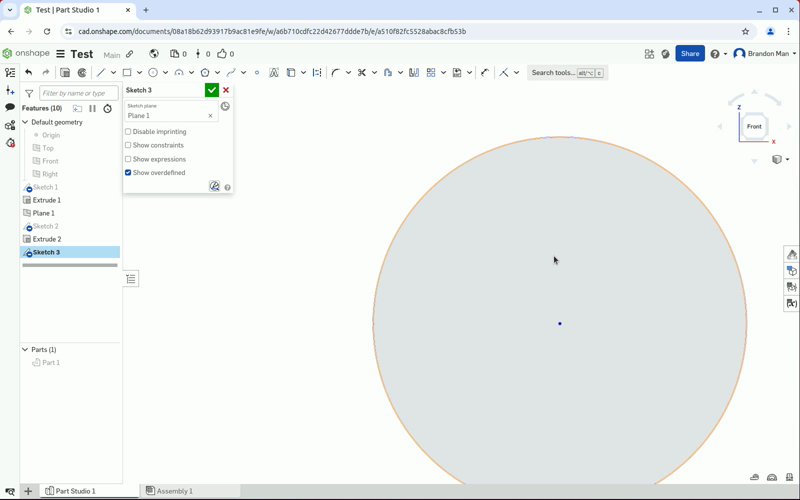
scroll(-6)
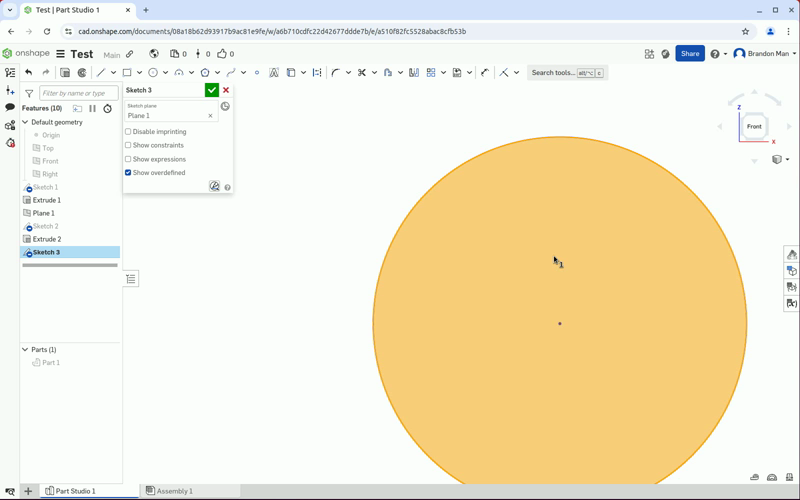
scroll(-6)
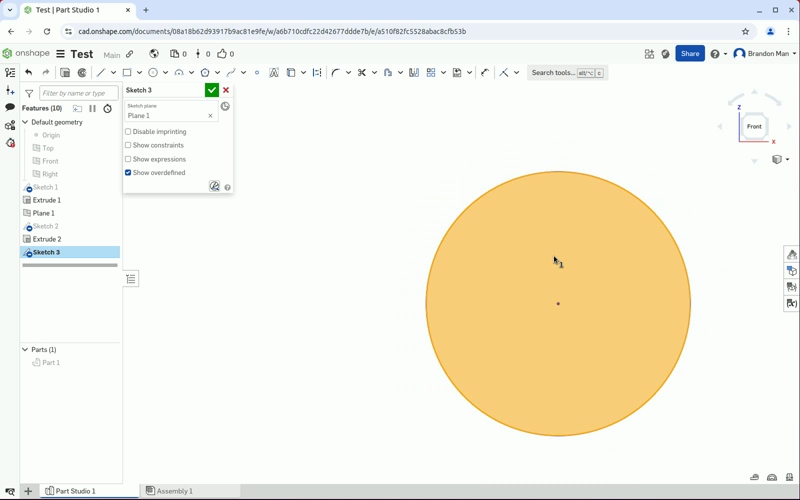
scroll(-6)
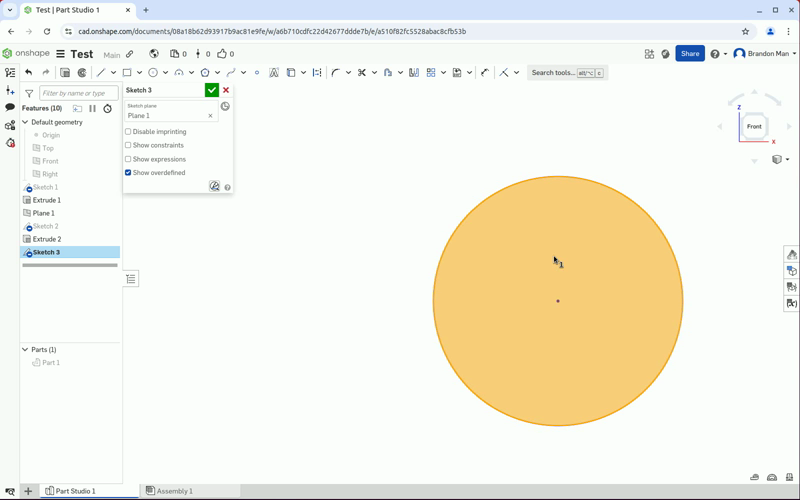
scroll(-6)
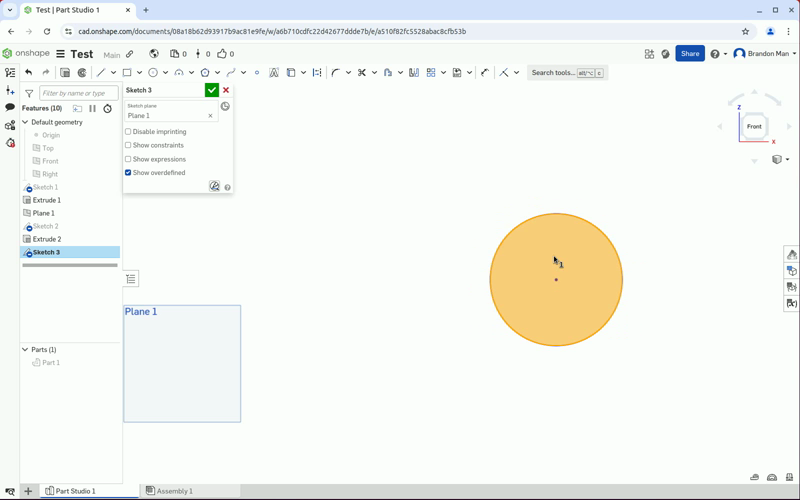
scroll(-6)
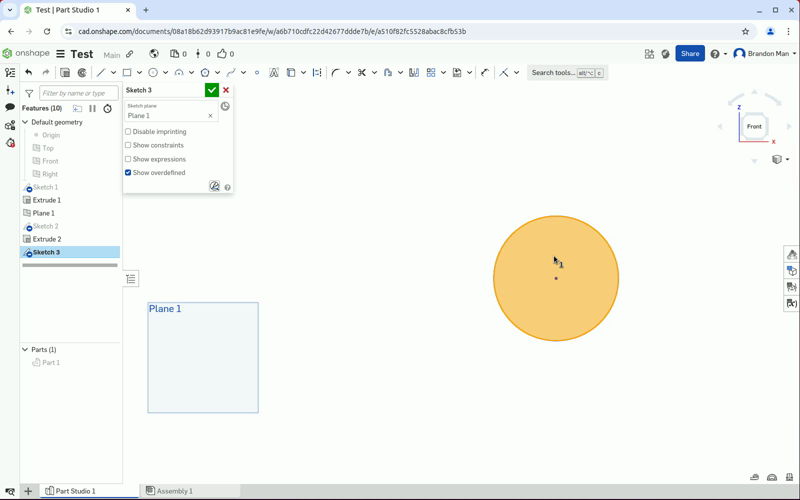
scroll(-6)
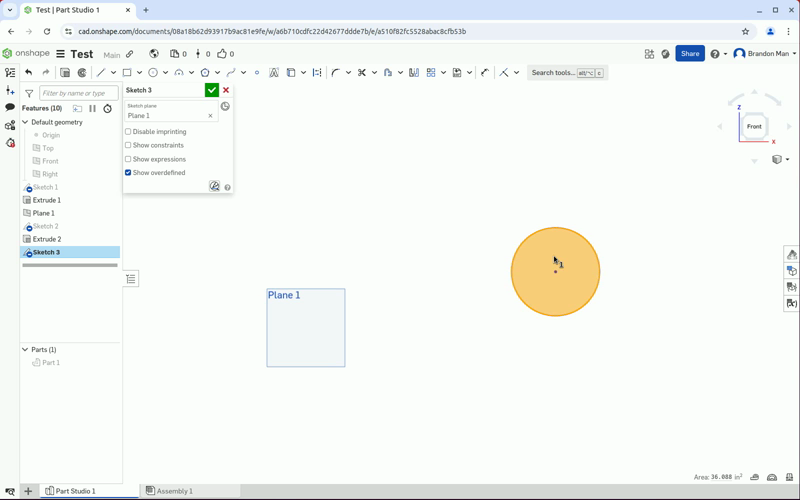
scroll(-6)
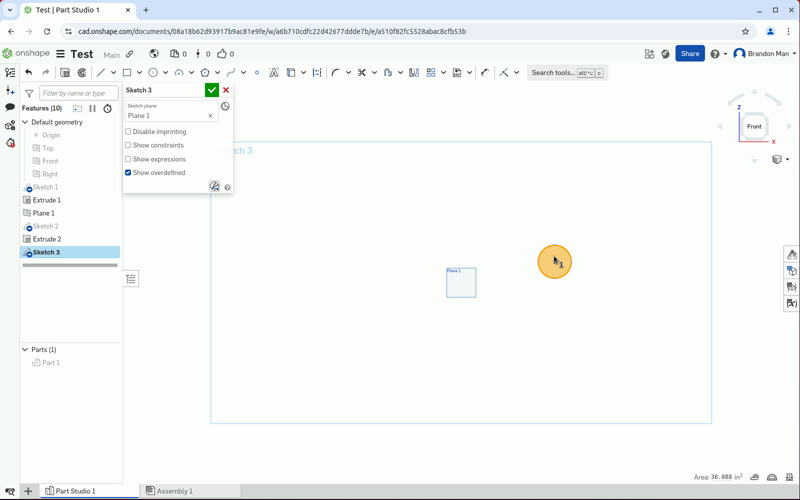
mouse_move(73, 352)
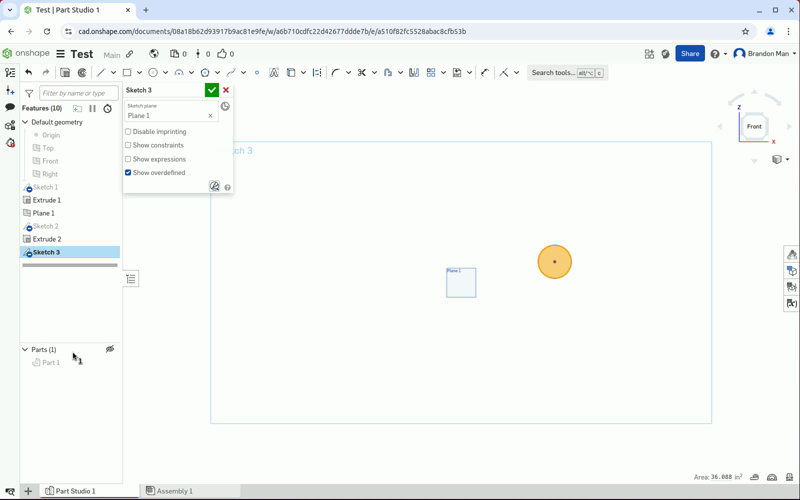
key(shift+y)
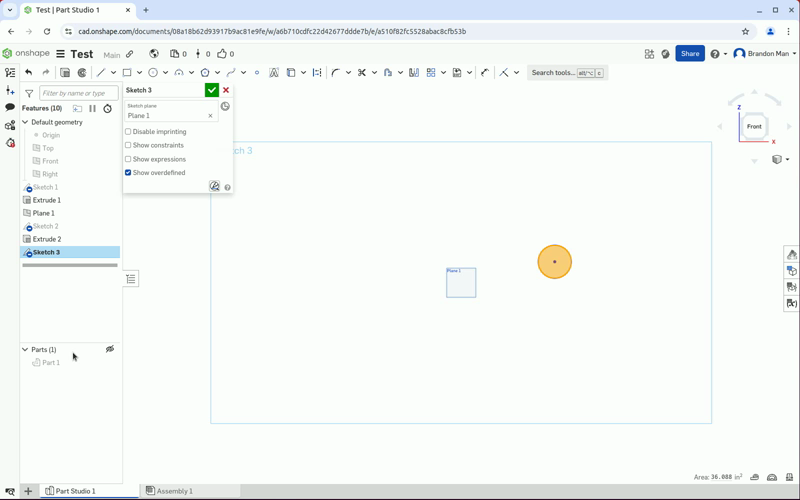
key(shift+e)
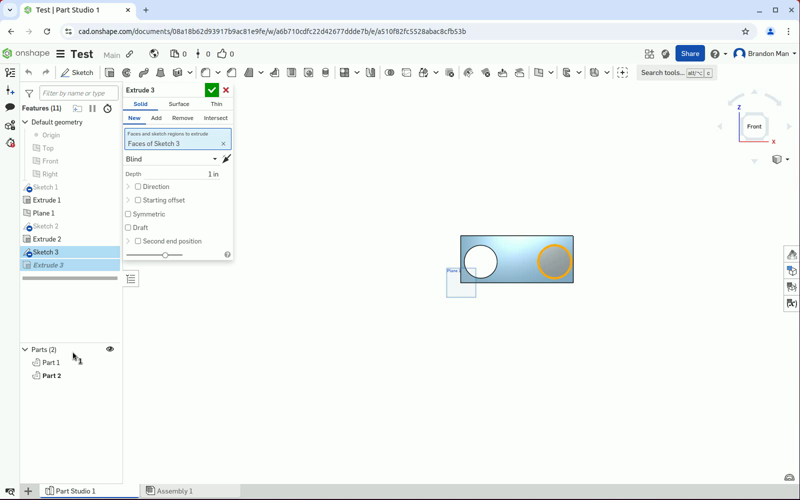
mouse_move(143, 106)
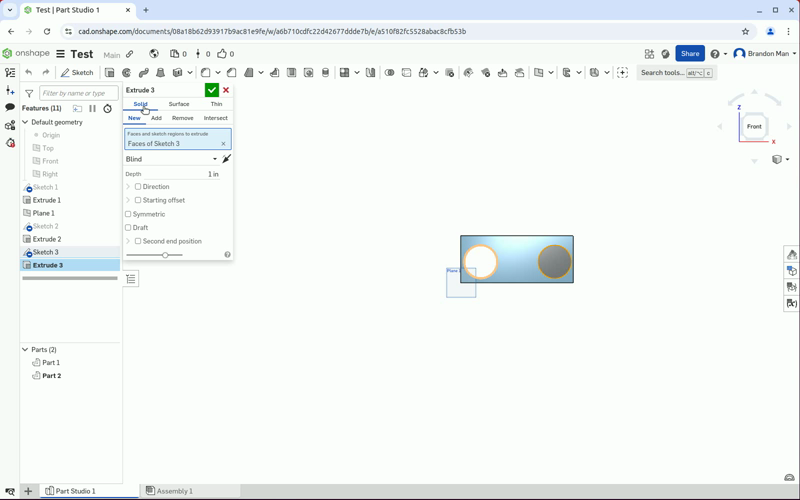
click(143, 106)
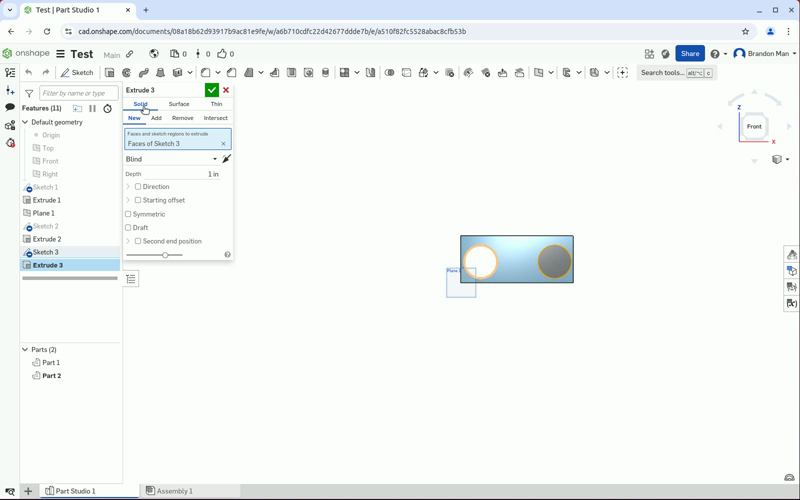
mouse_move(186, 120)
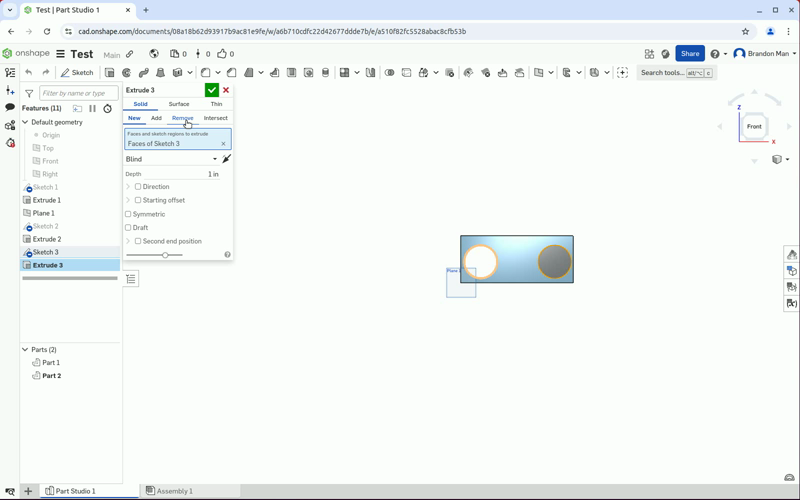
click(186, 120)
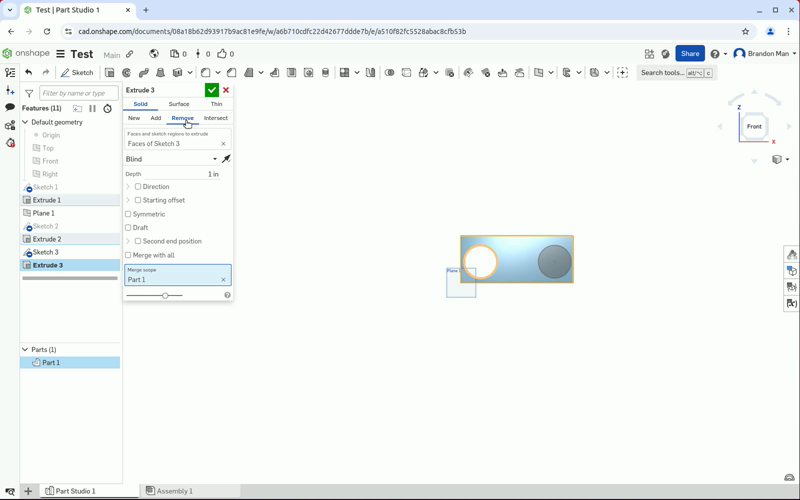
key(tab, 4)
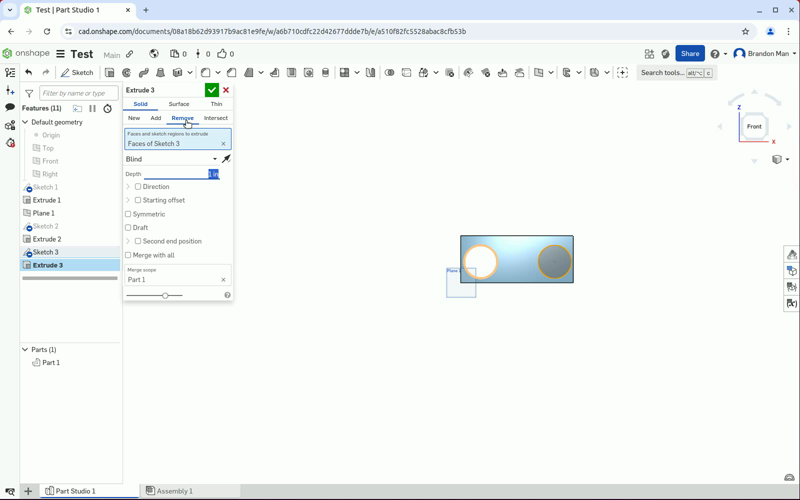
text(2.166)
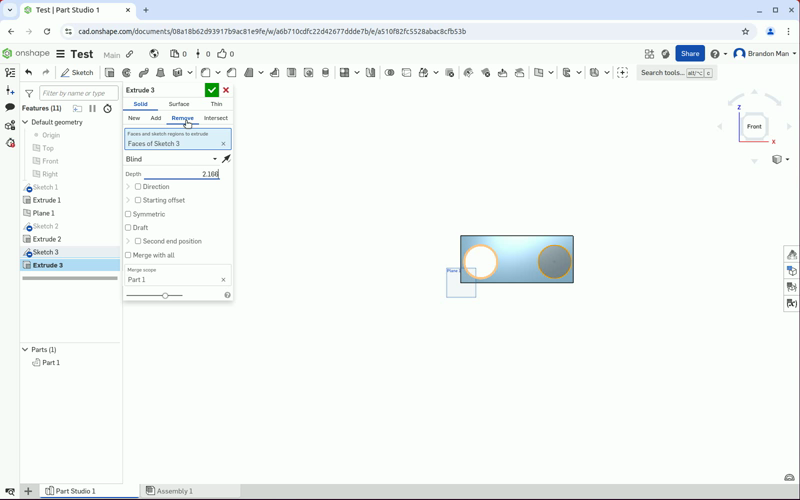
key(tab, 6)
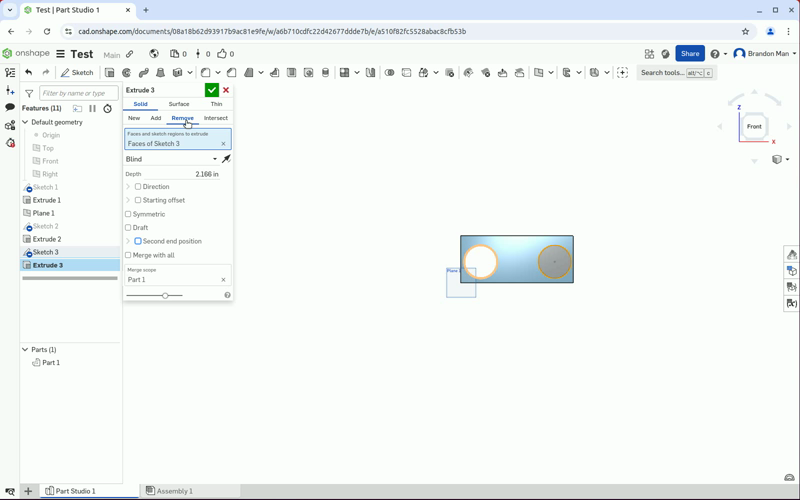
key(space)
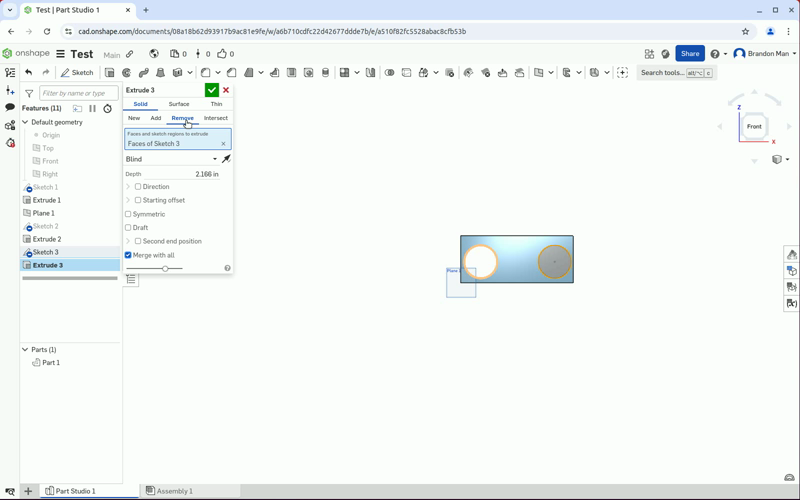
key(enter)
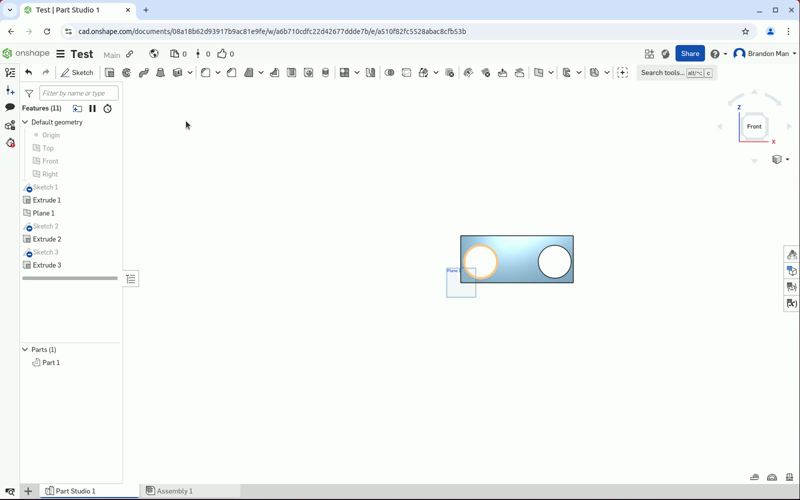
key(shift+h)
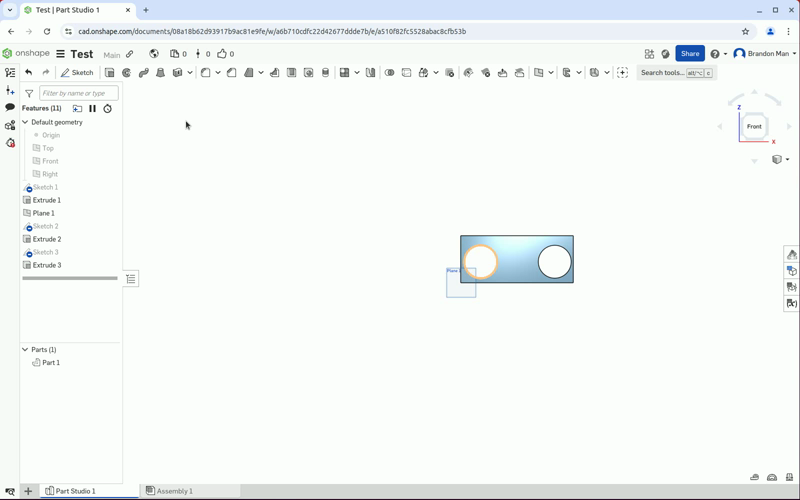
key(shift+h)
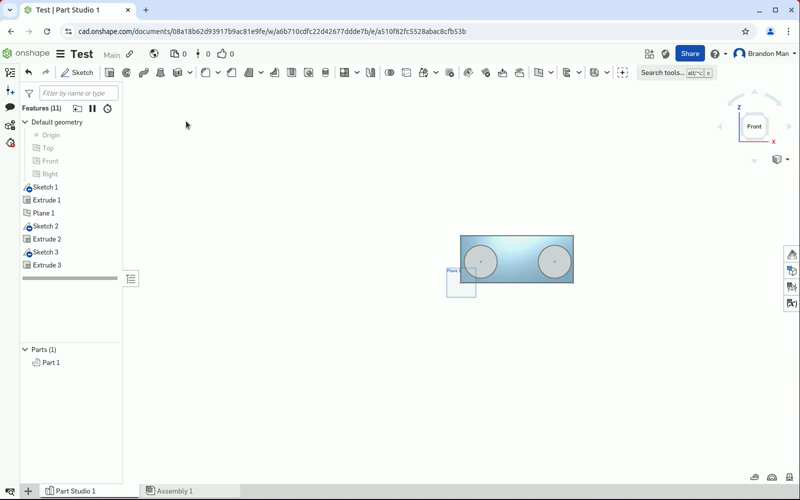
key(shift+7)
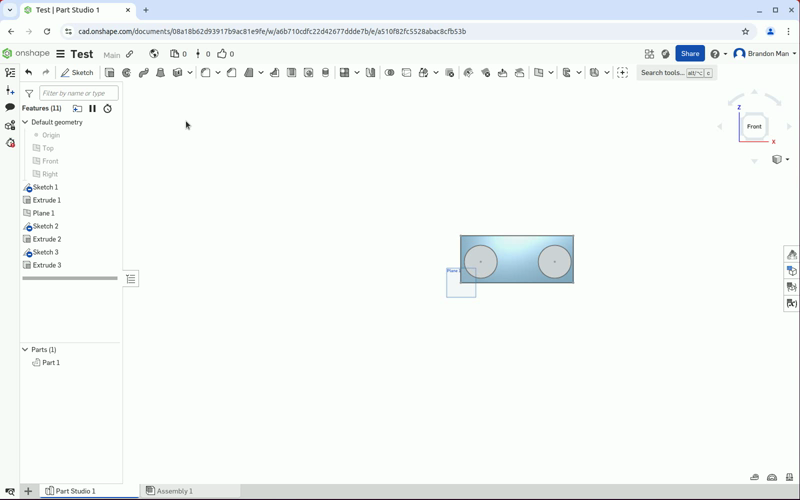
key(left, 2)
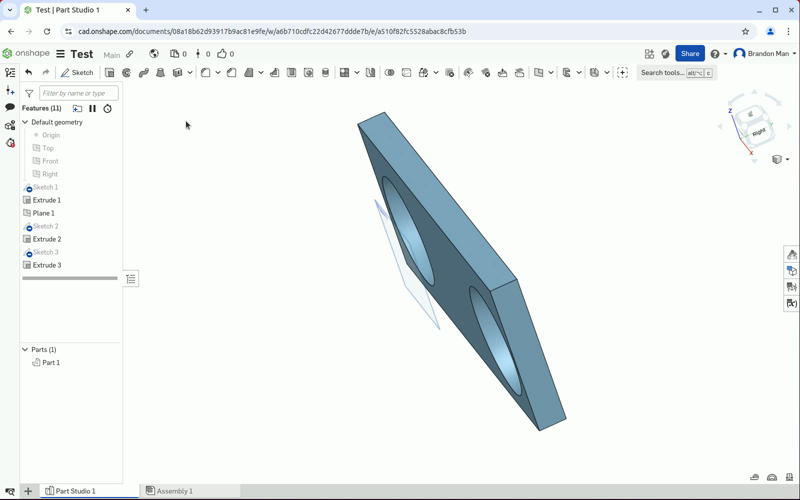
key(down, 2)
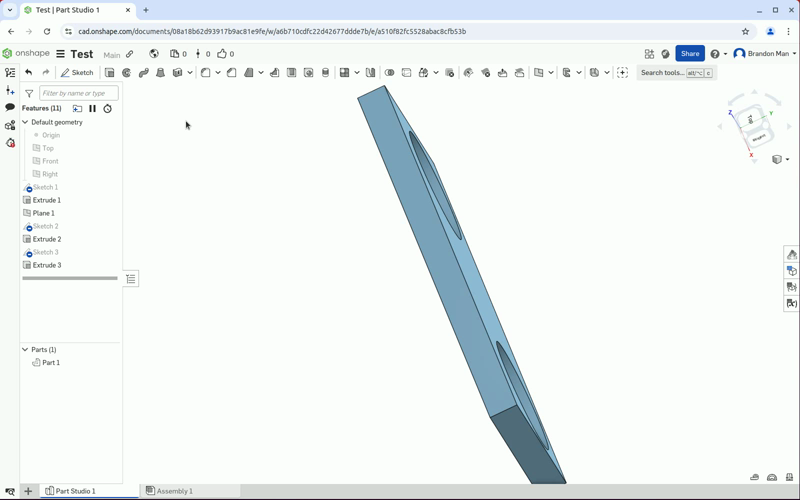
key(up, 2)
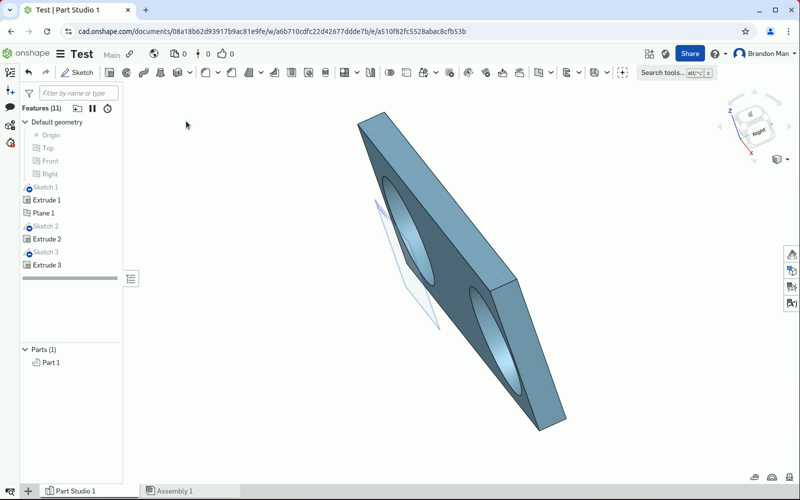
key(right, 2)
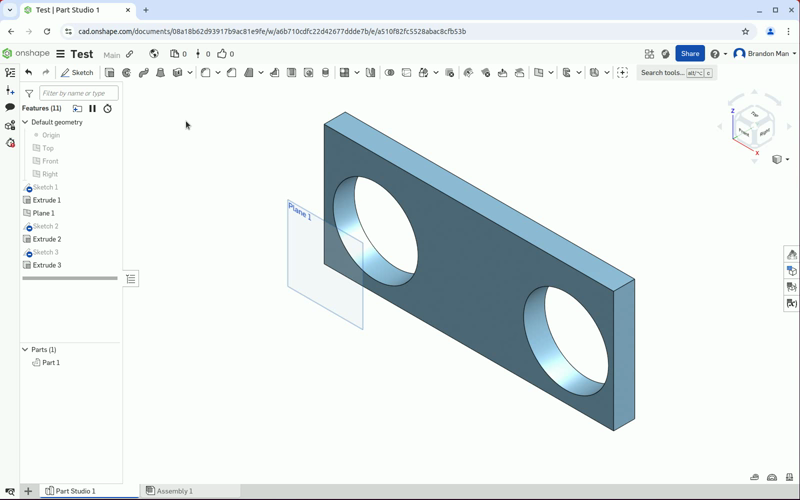
mouse_move(73, 189)
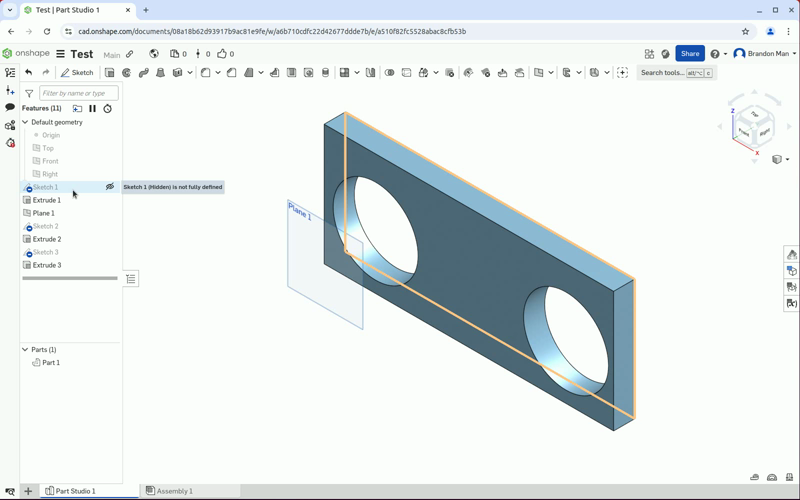
click(73, 189)